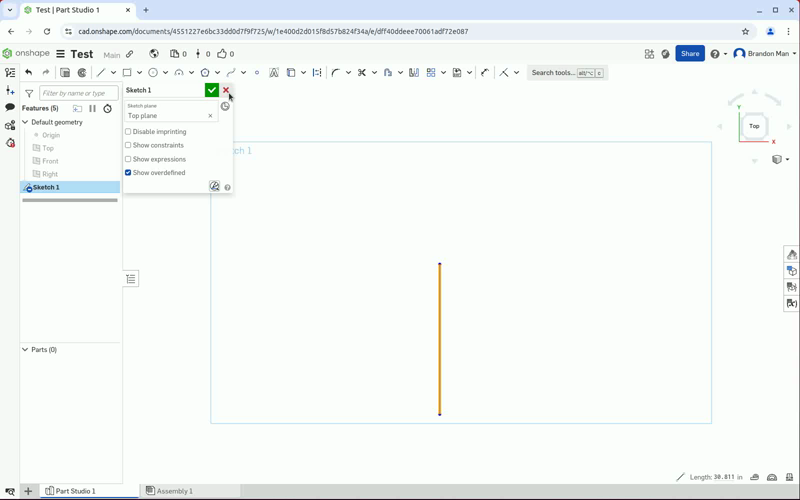
key(shift+h)
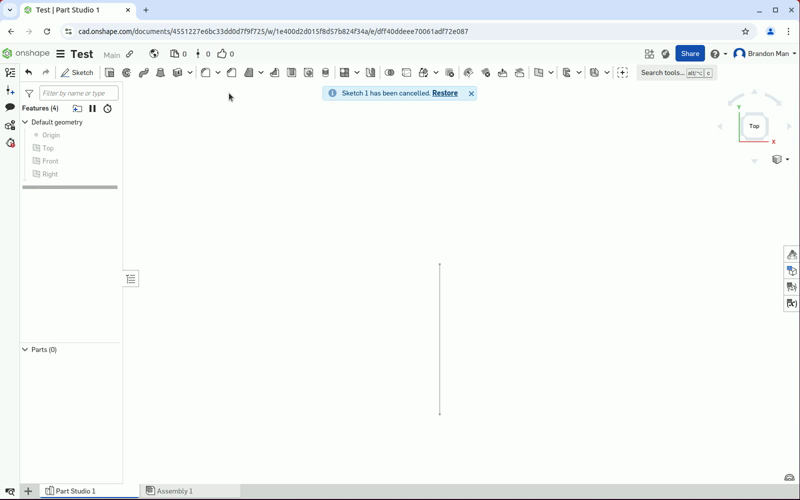
mouse_move(73, 352)
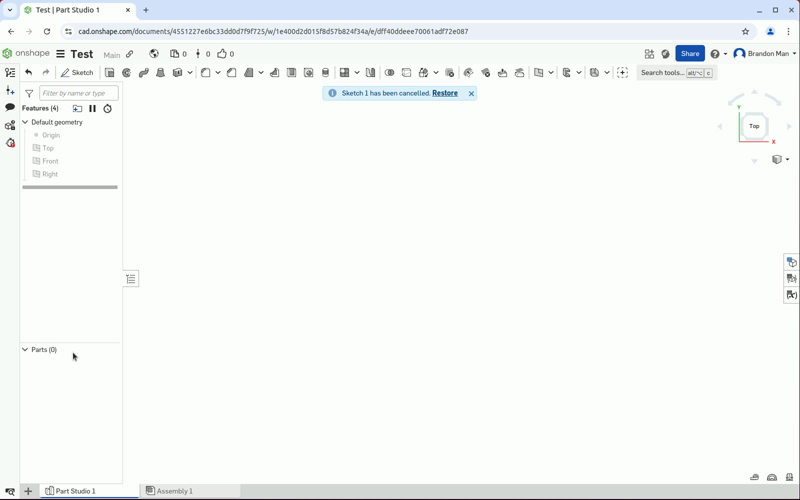
key(y)
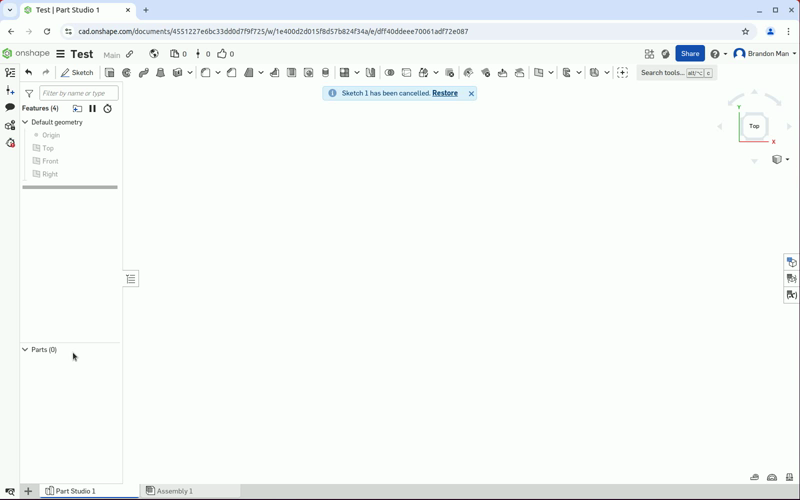
key(shift+p)
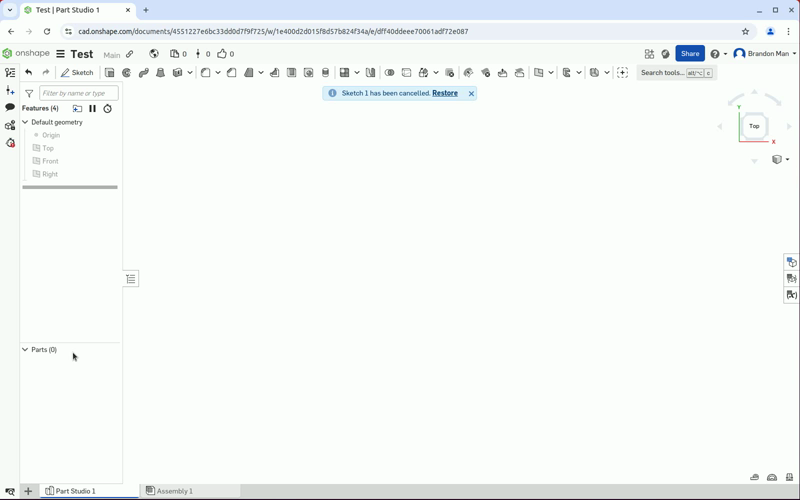
key(space)
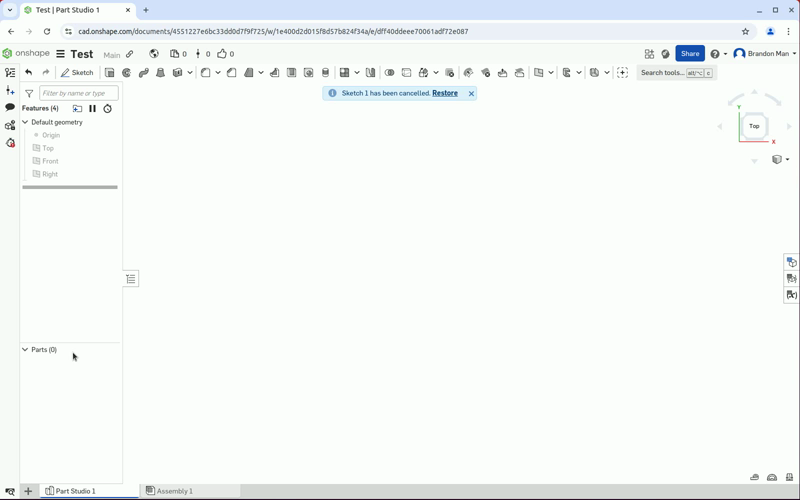
key_down(shift)
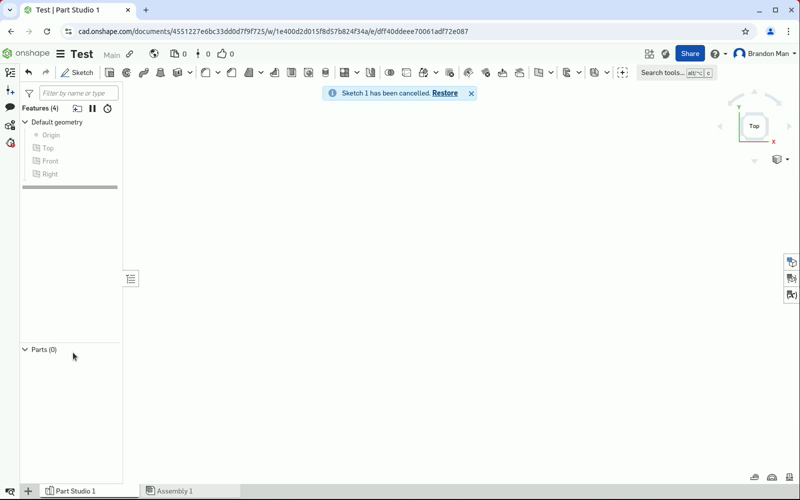
key(up)
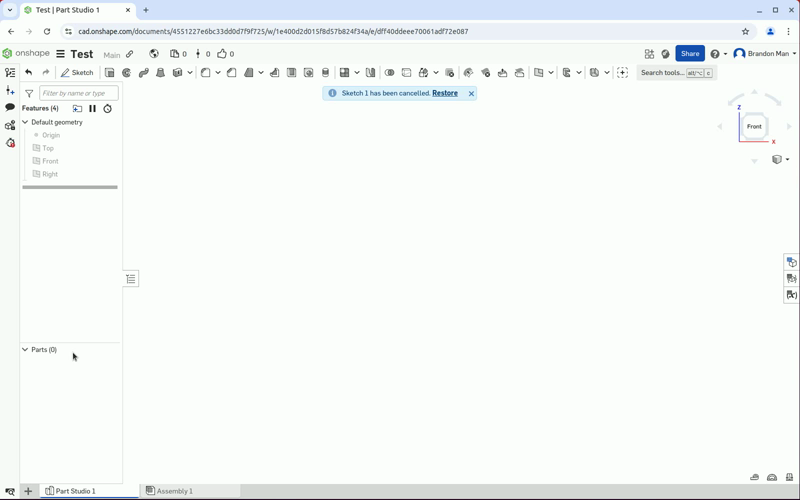
key_up(shift)
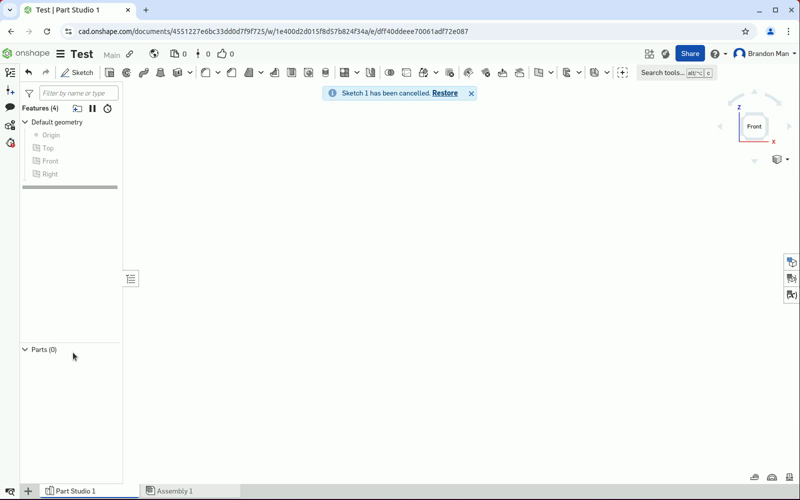
key(space)
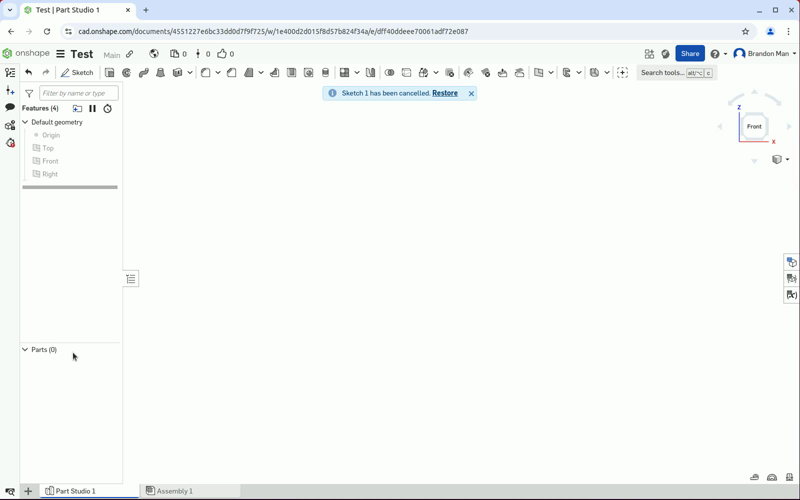
key_down(shift)
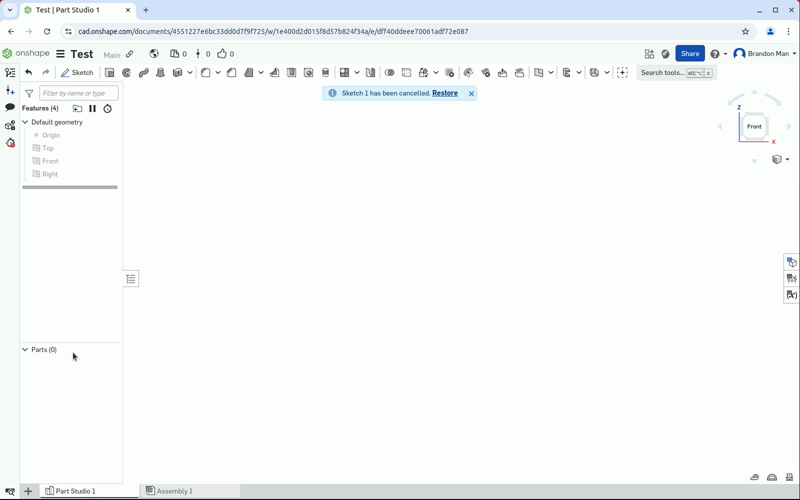
key(left)
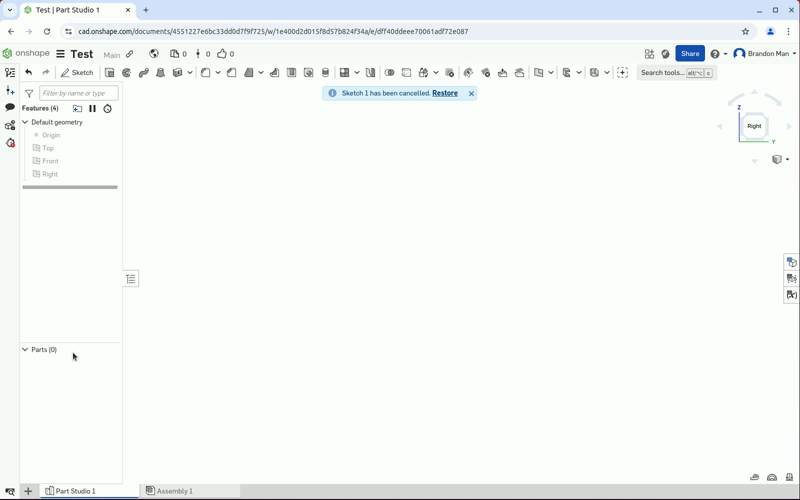
key_up(shift)
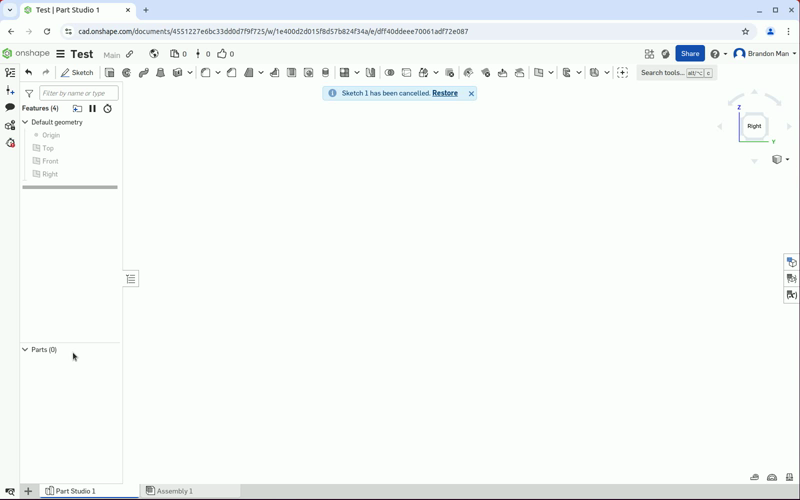
mouse_move(73, 352)
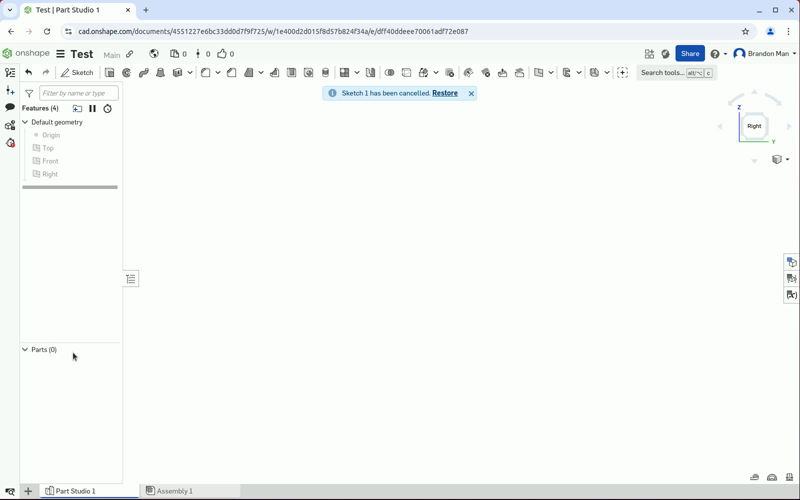
key(shift+y)
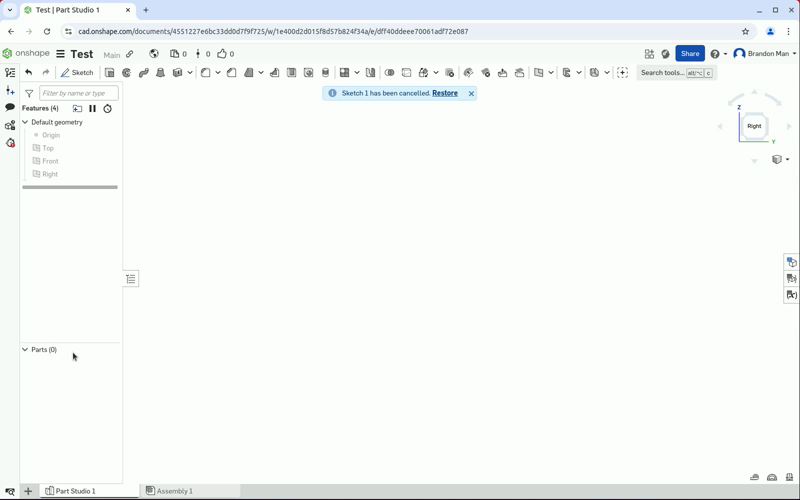
key(shift+s)
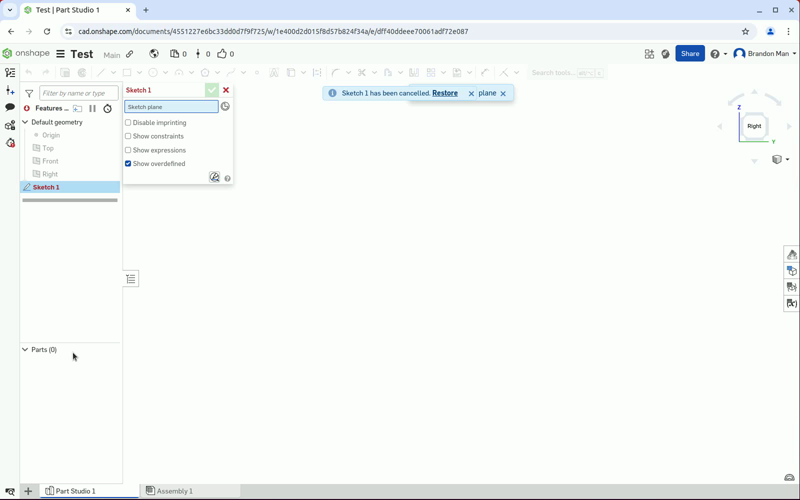
mouse_move(73, 176)
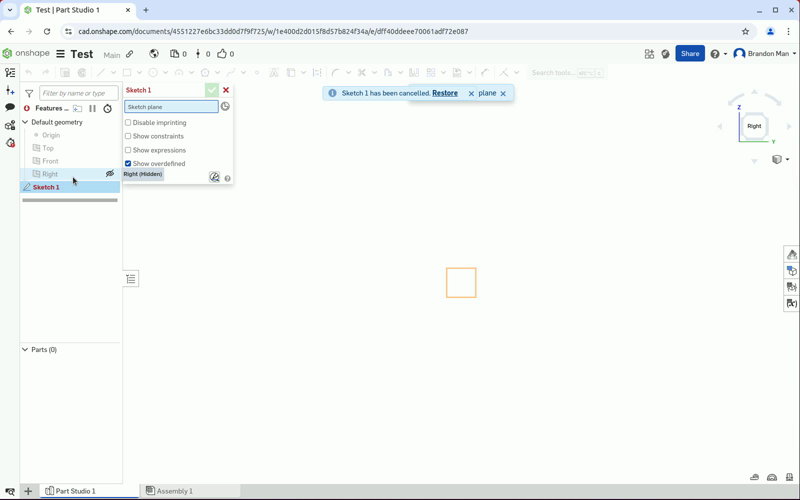
click(73, 176)
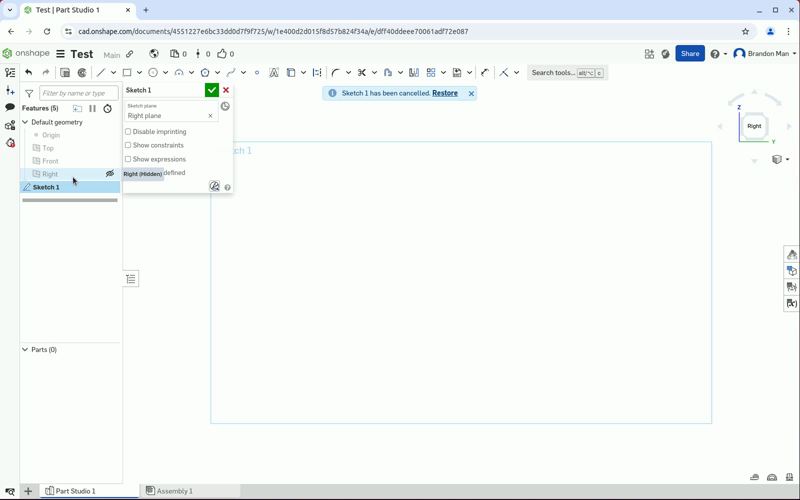
mouse_move(73, 352)
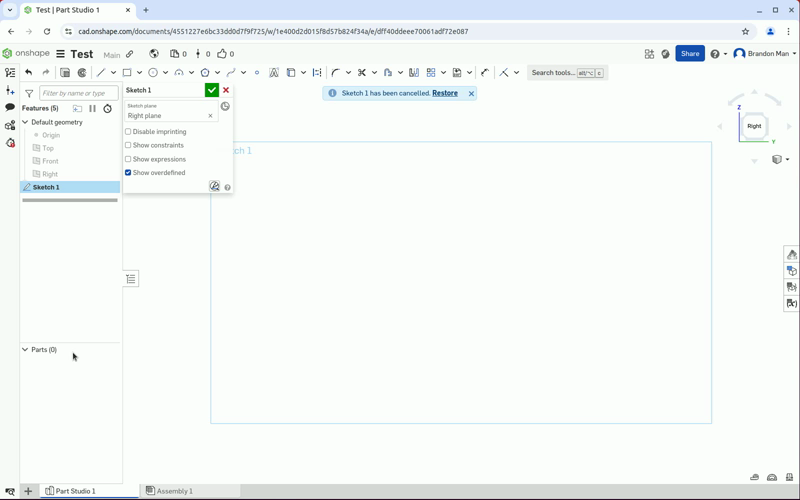
key(y)
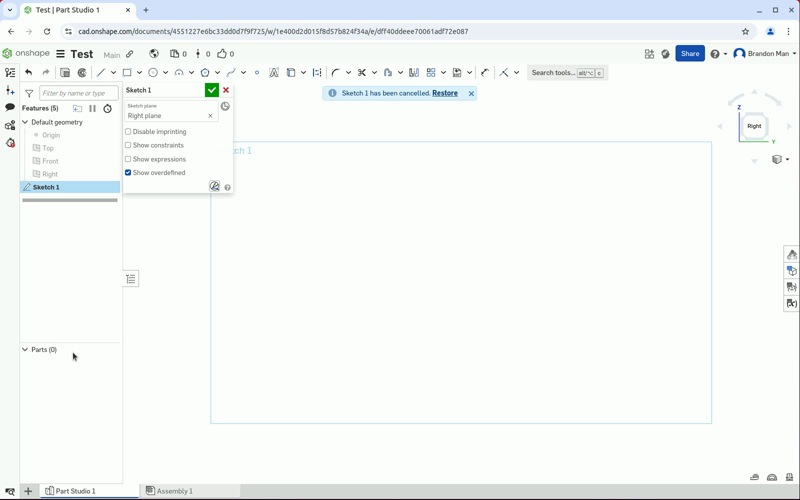
key(l)
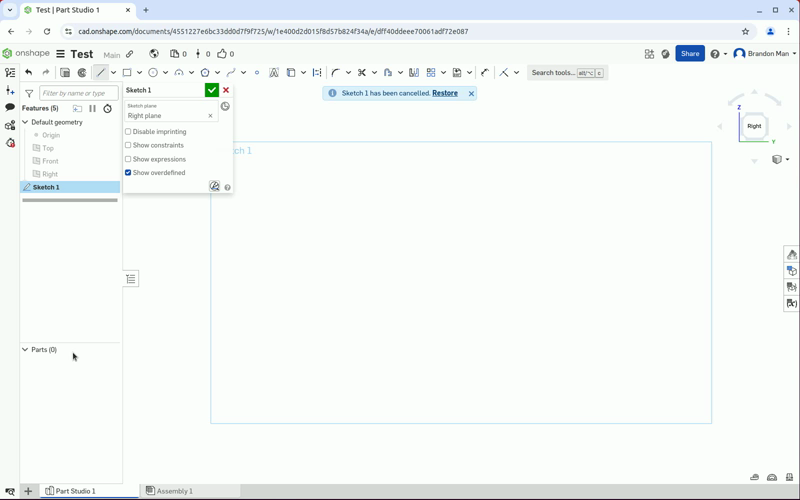
key_down(shift)
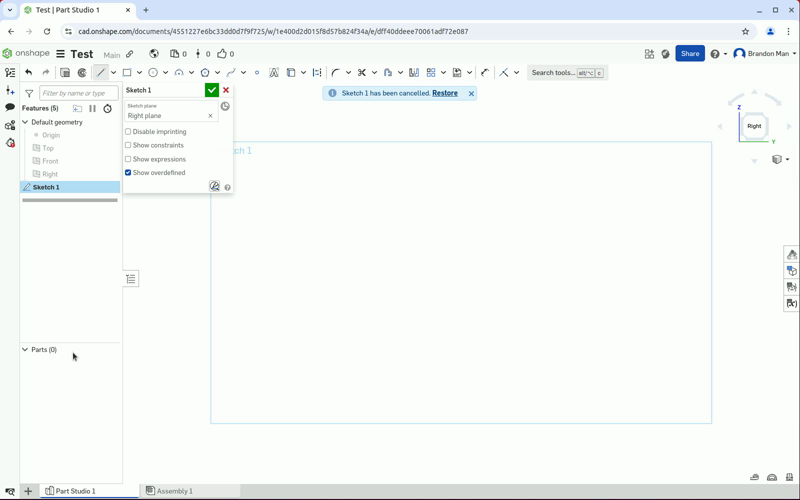
mouse_move(450, 275)
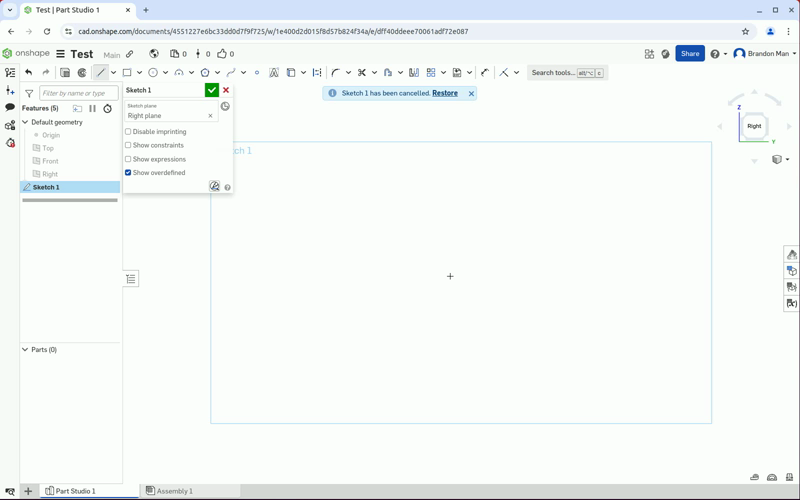
click(450, 275)
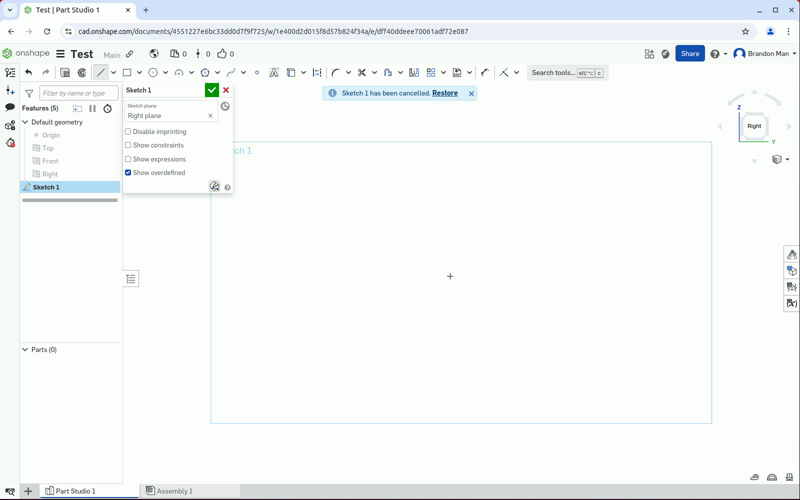
key_up(shift)
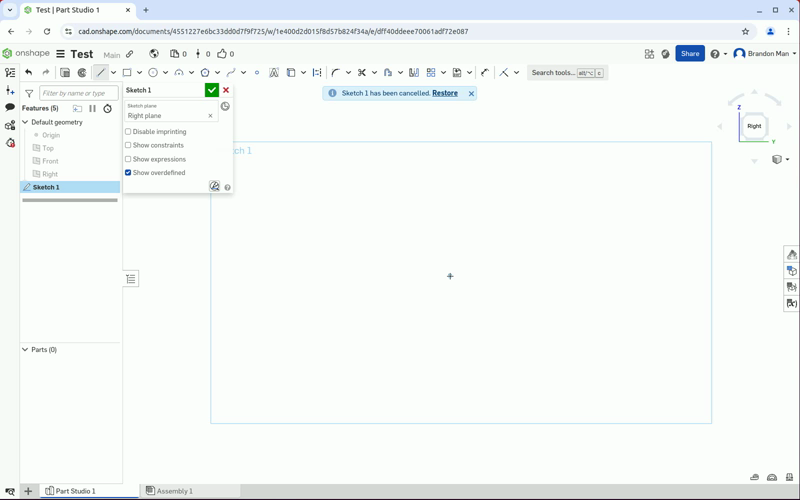
key_down(shift)
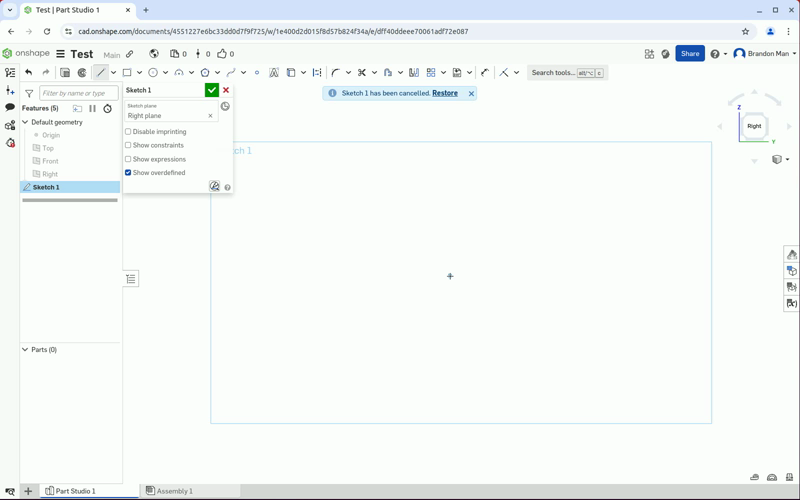
mouse_move(480, 275)
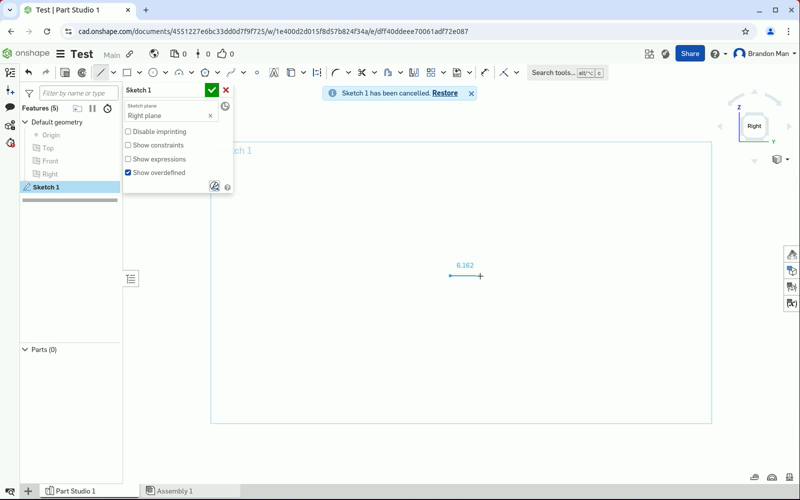
mouse_move(458, 275)
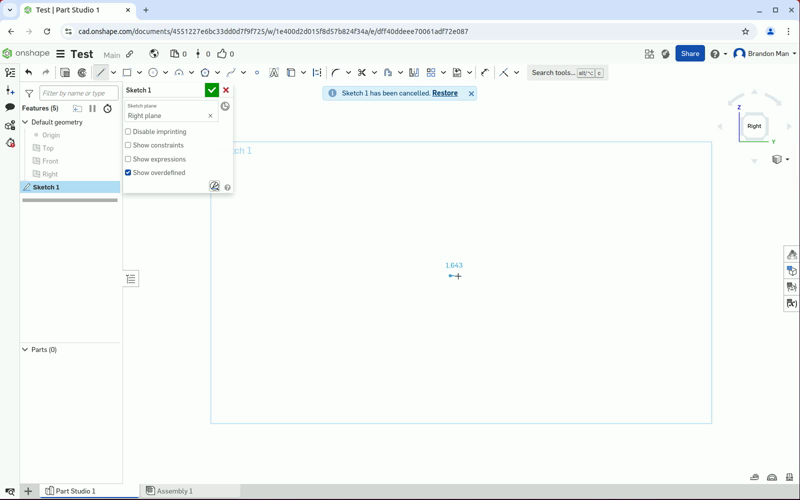
click(458, 275)
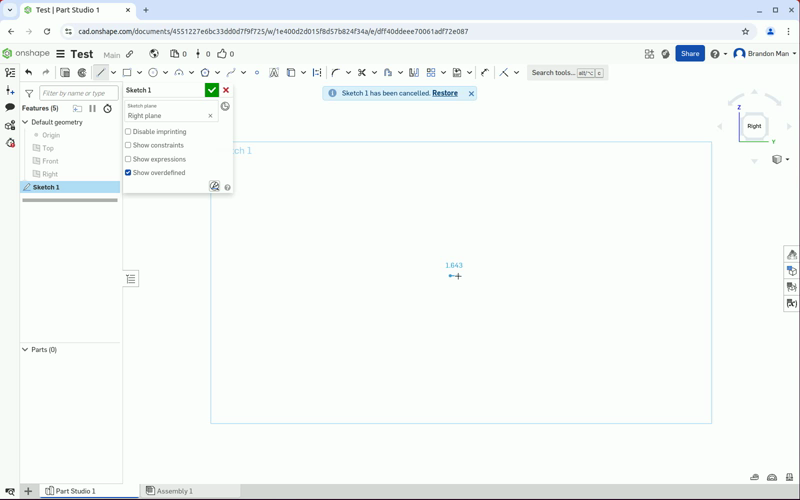
key_up(shift)
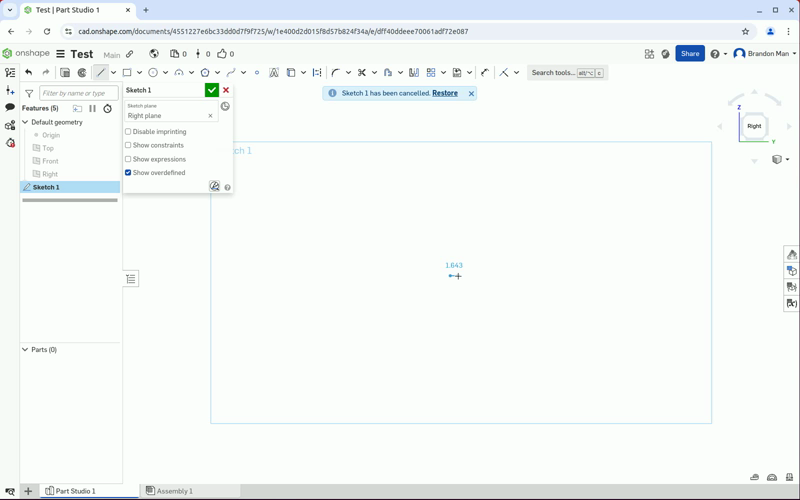
key_down(shift)
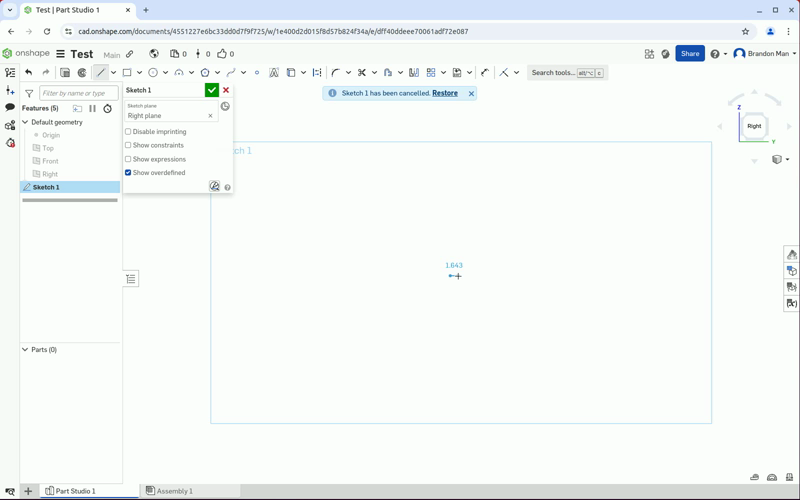
mouse_move(488, 275)
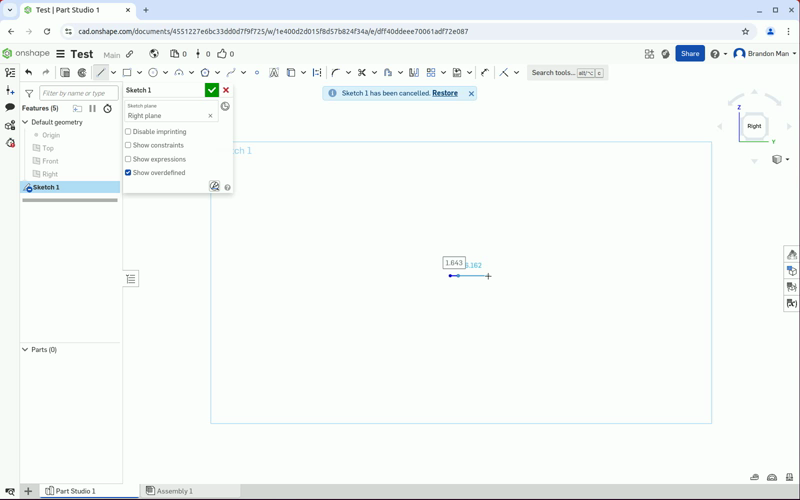
mouse_move(458, 267)
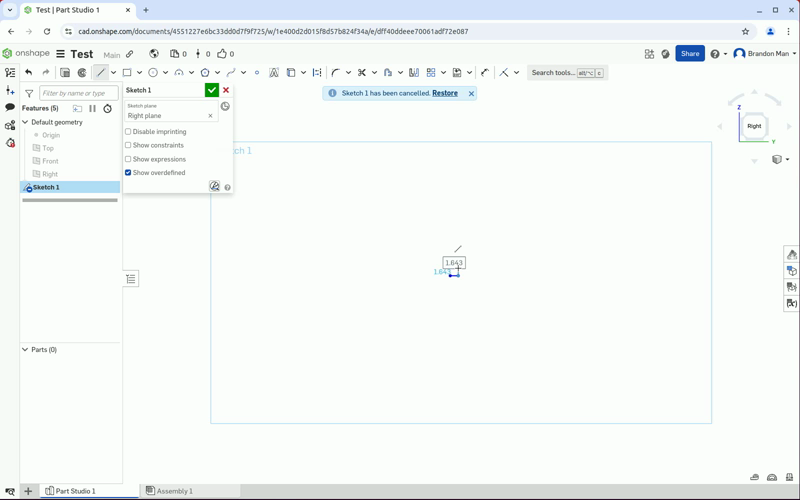
click(458, 267)
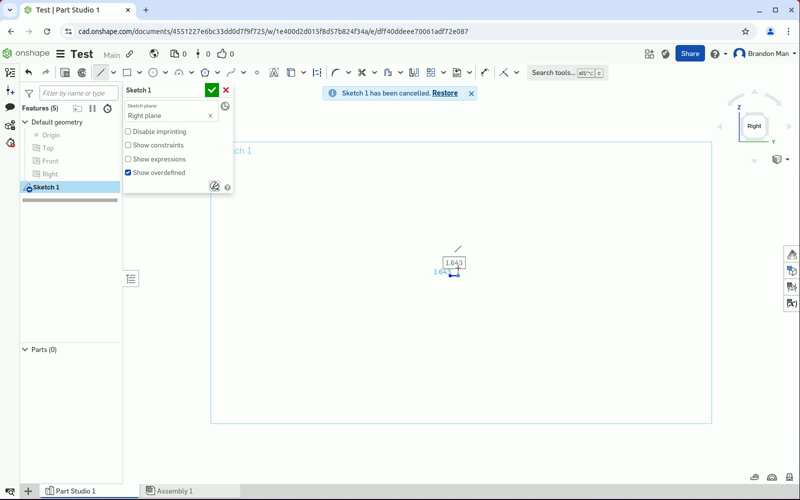
key_up(shift)
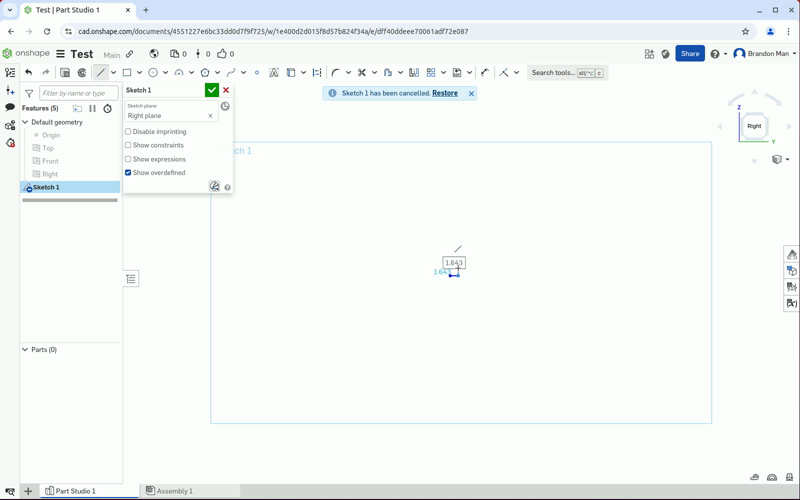
key_down(shift)
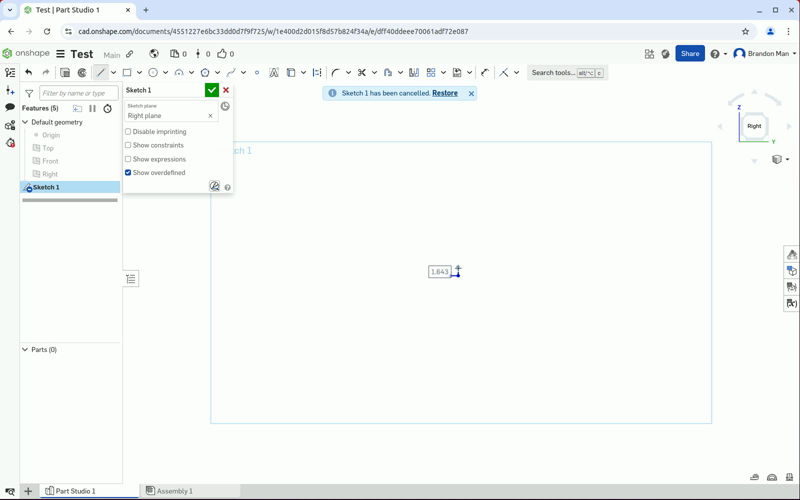
mouse_move(488, 267)
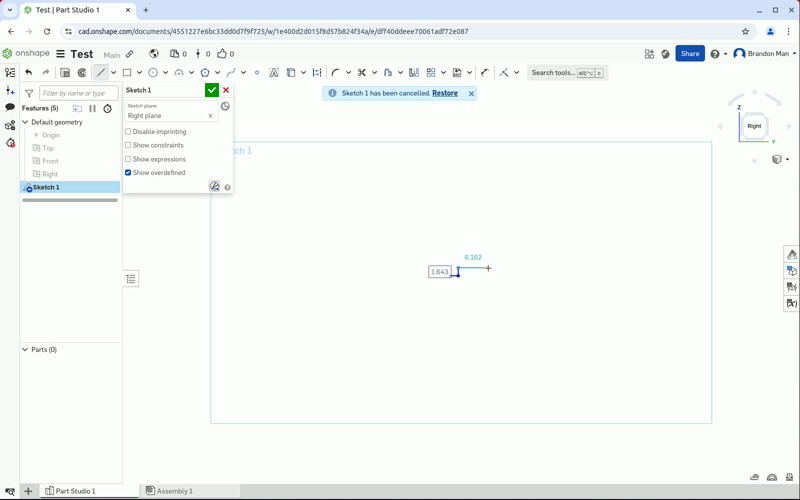
mouse_move(450, 267)
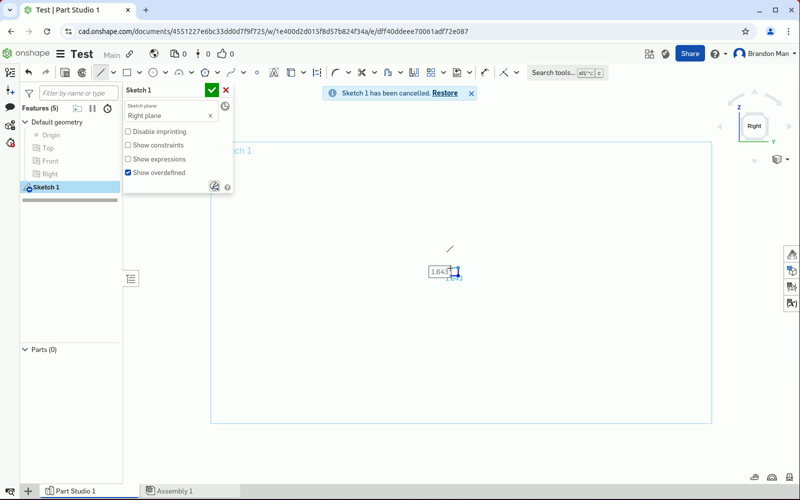
click(450, 267)
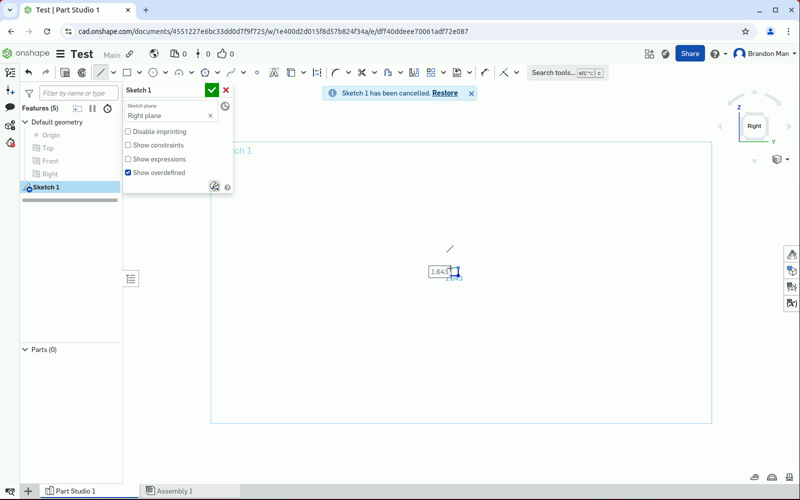
key_up(shift)
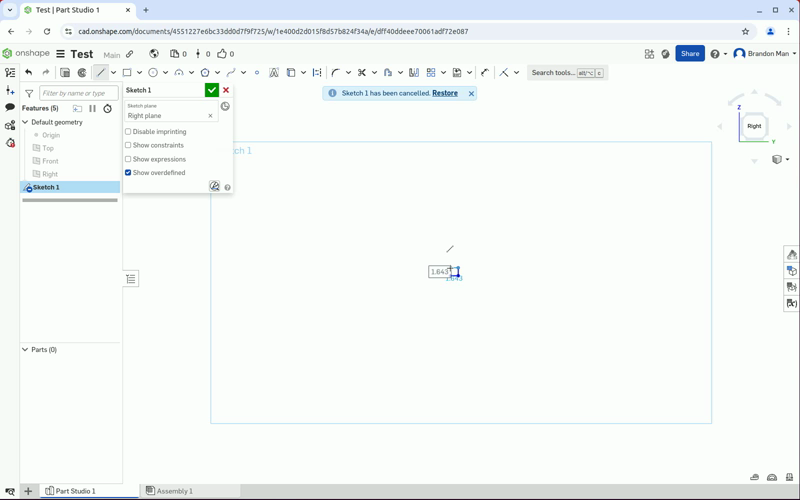
mouse_move(480, 267)
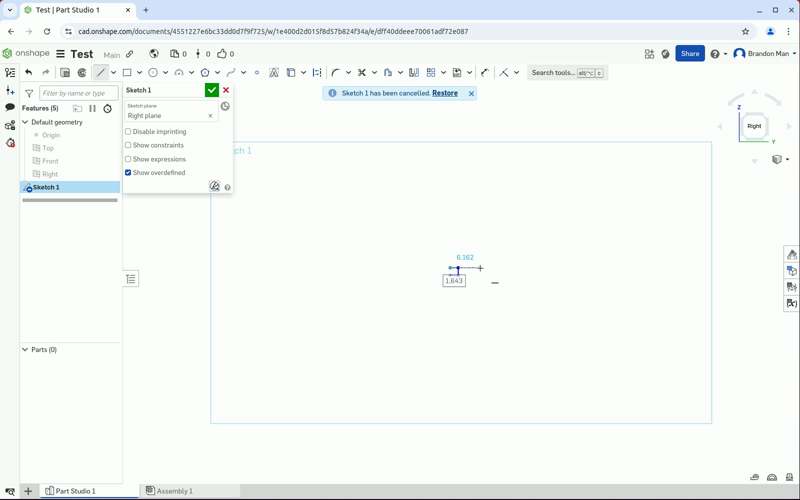
key_down(shift)
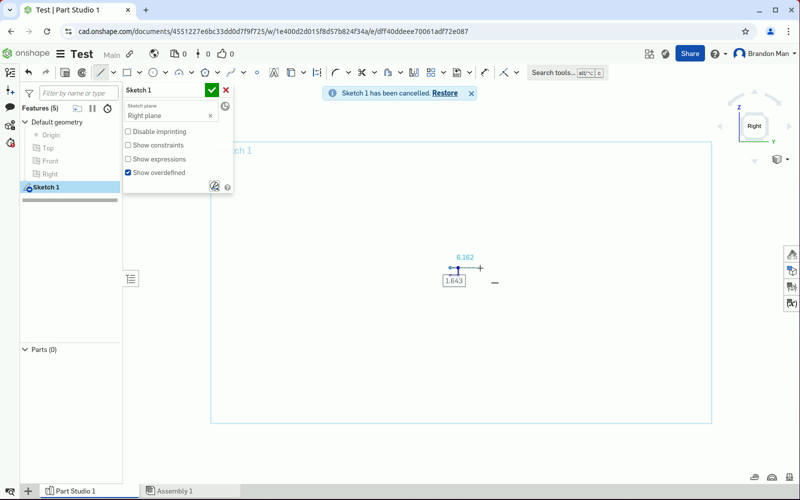
mouse_move(450, 275)
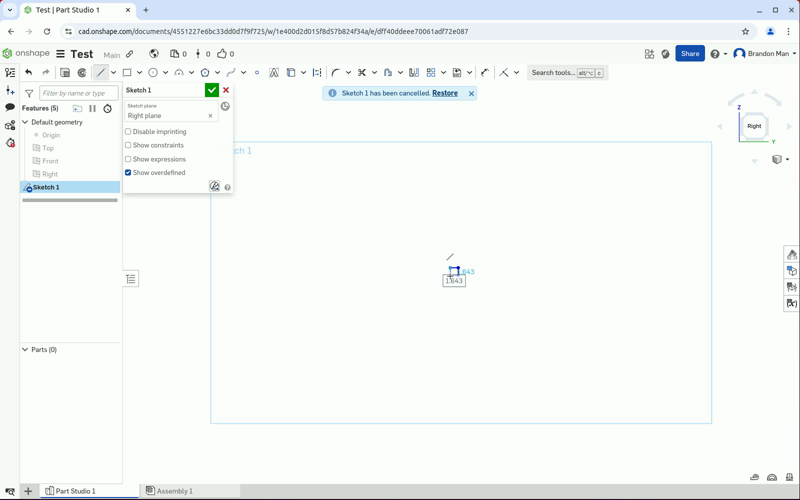
key_up(shift)
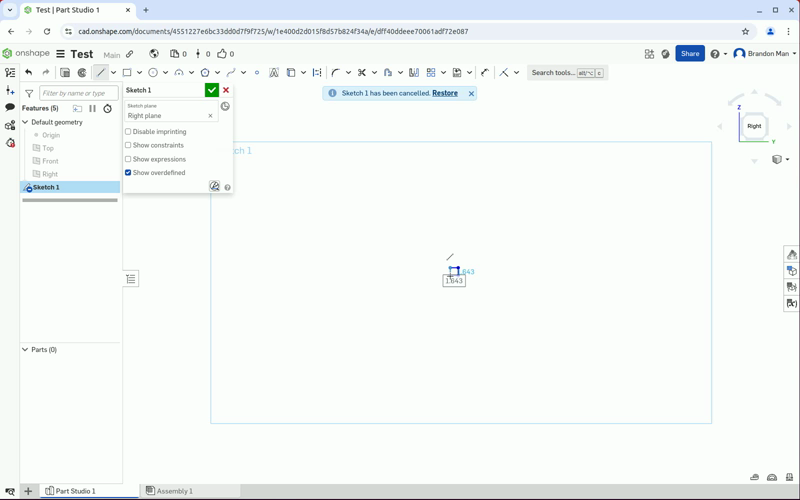
click(450, 275)
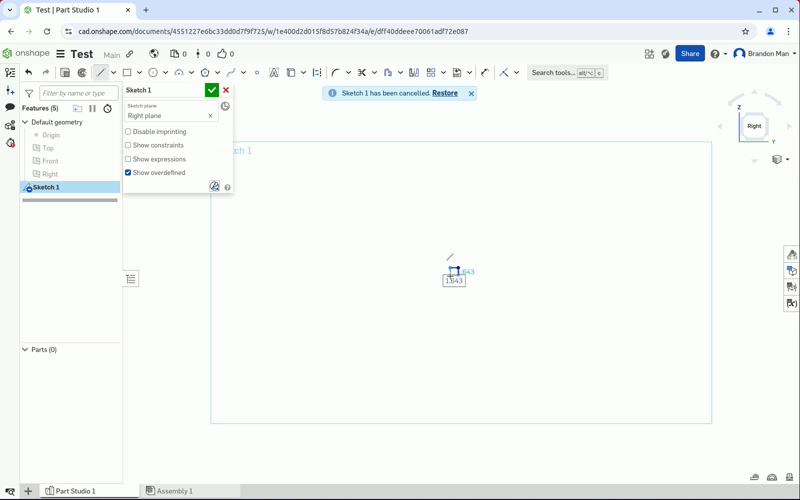
key(esc)
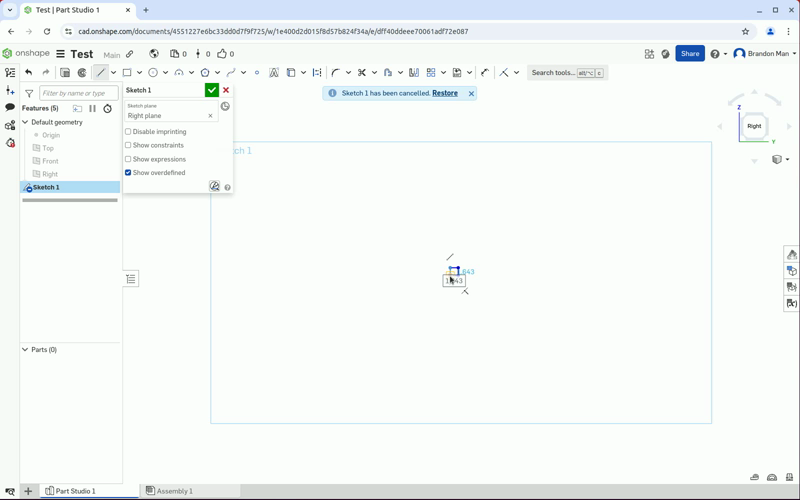
mouse_move(455, 272)
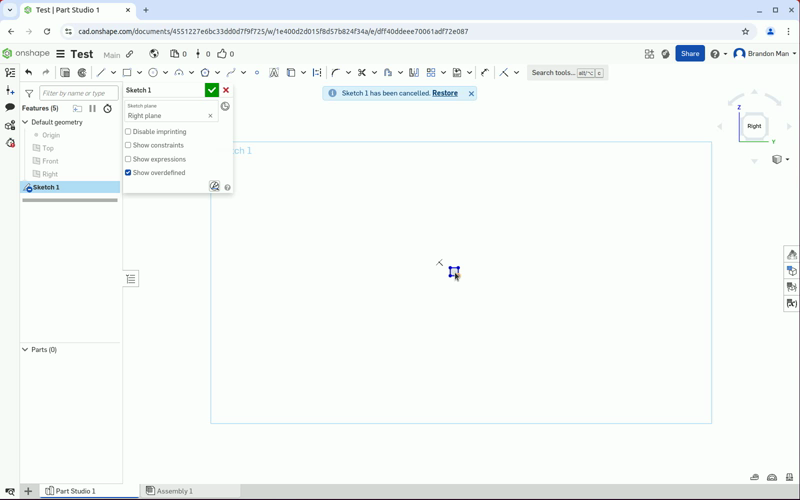
scroll(6)
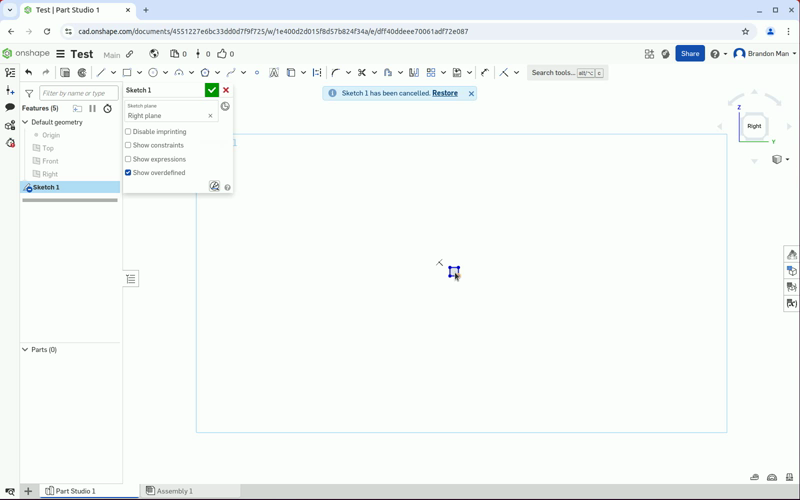
scroll(6)
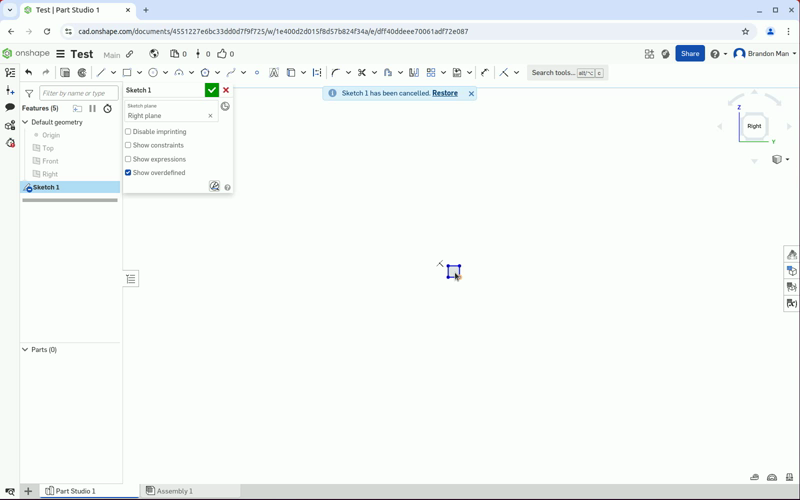
scroll(6)
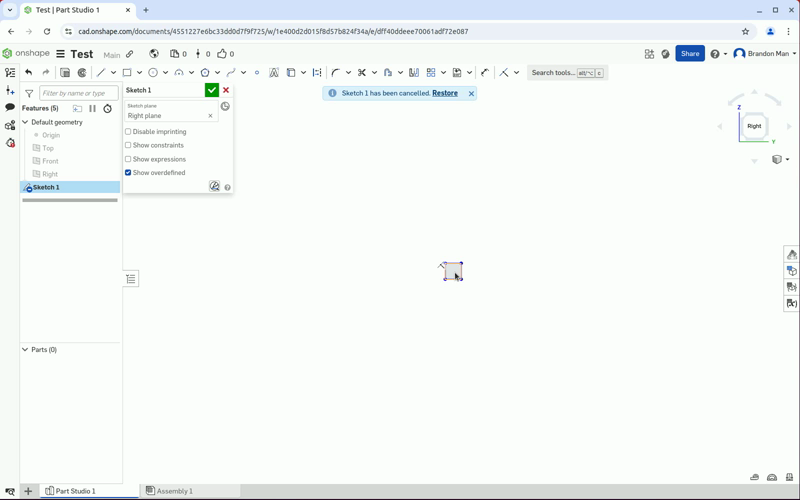
scroll(6)
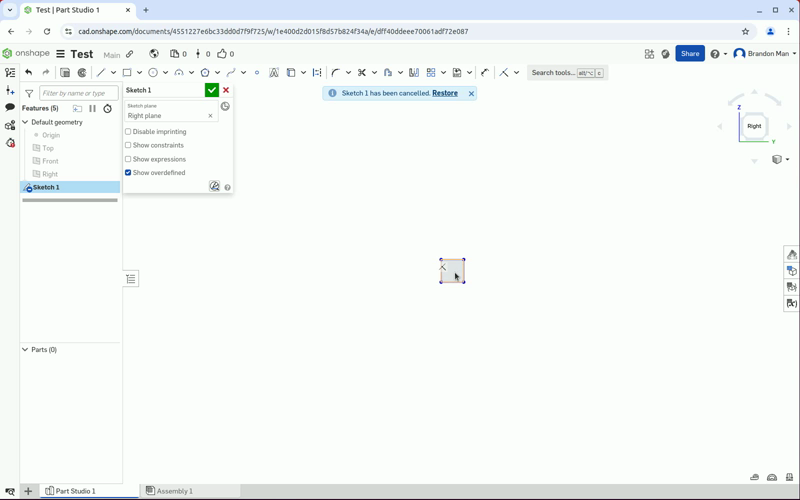
scroll(6)
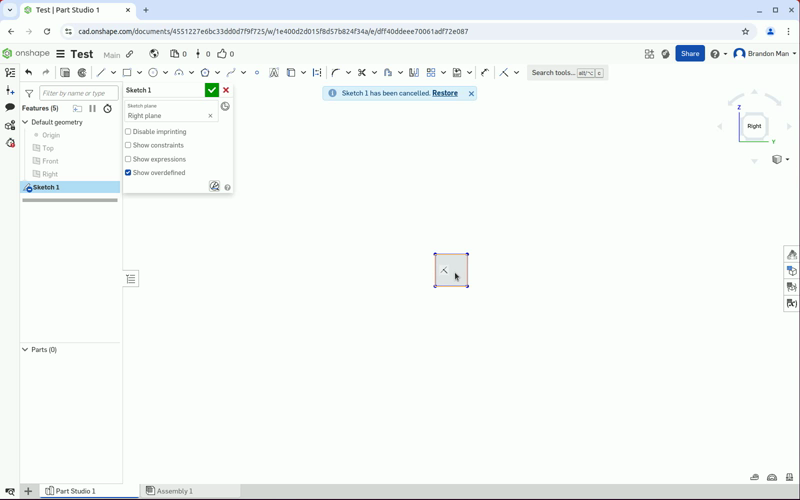
scroll(6)
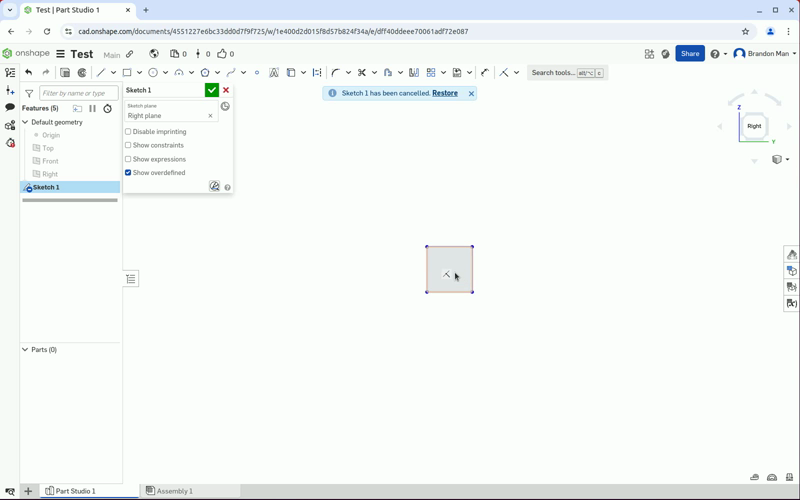
scroll(6)
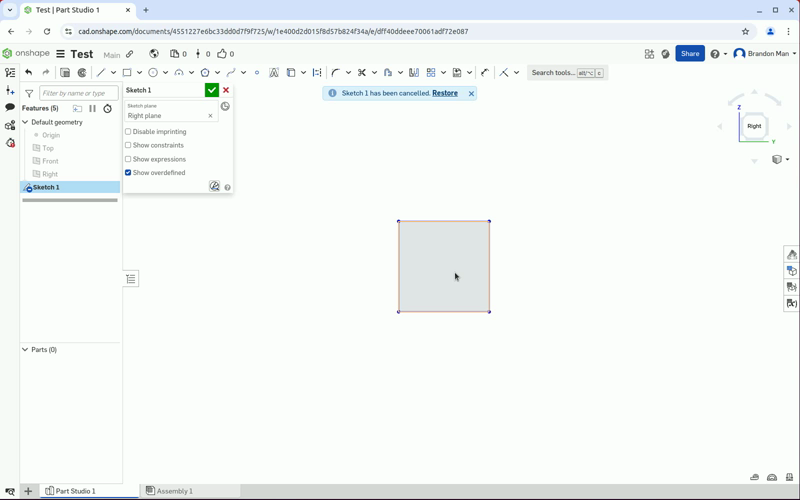
click(455, 272)
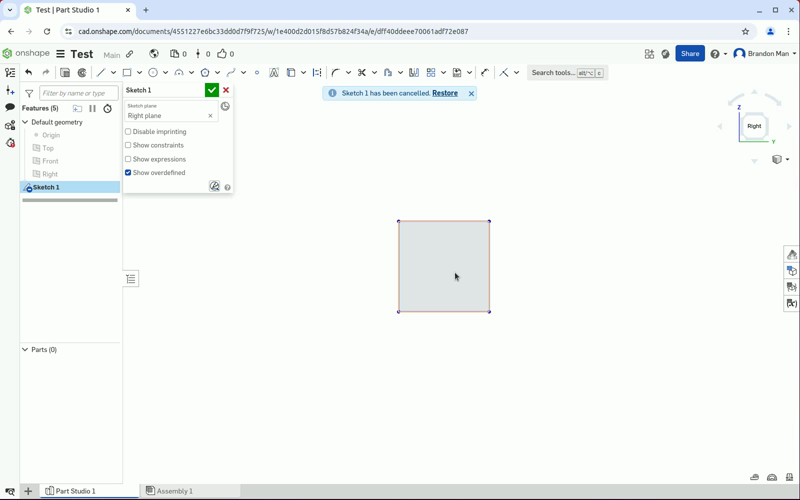
scroll(-6)
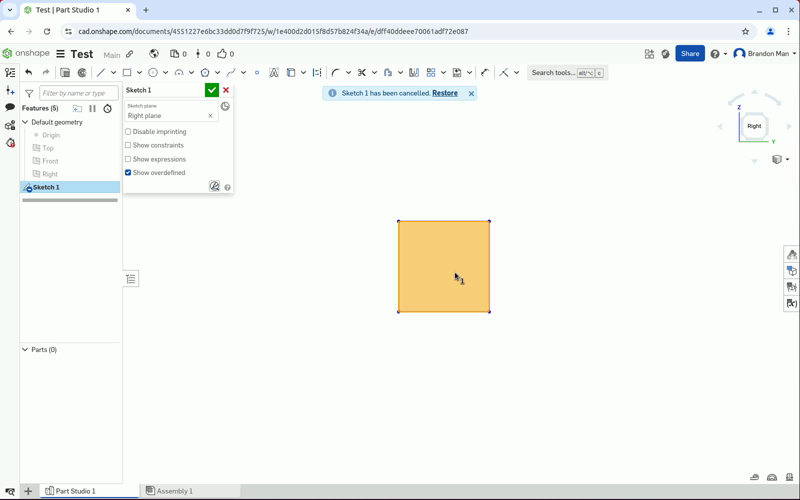
scroll(-6)
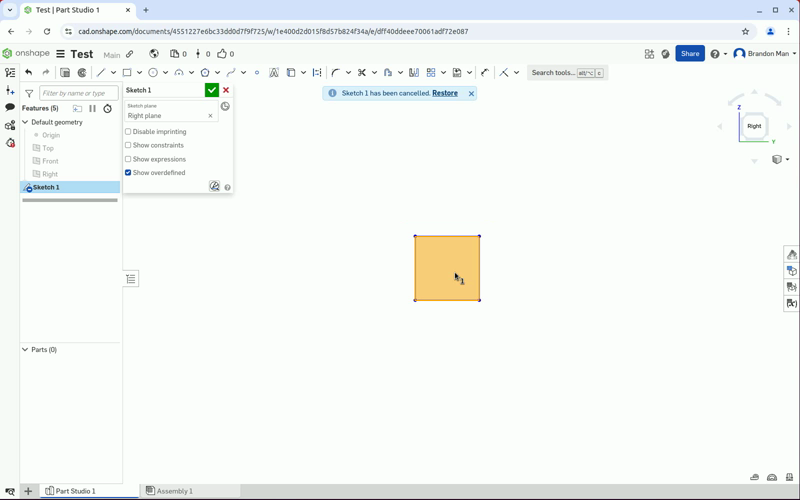
scroll(-6)
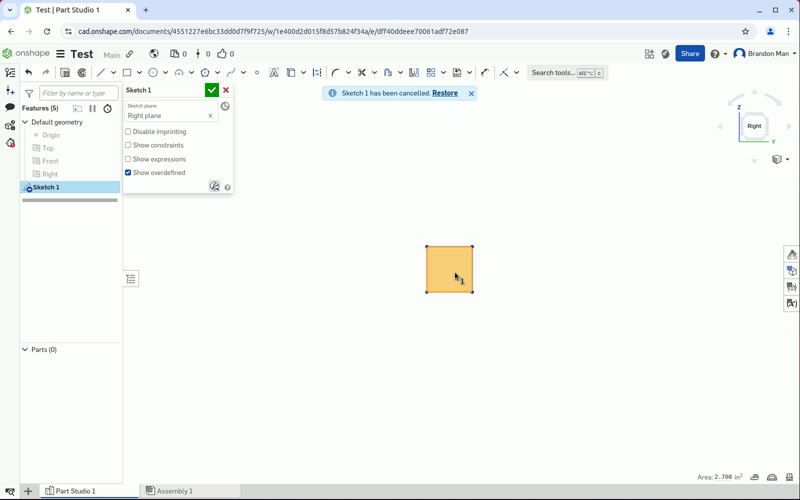
scroll(-6)
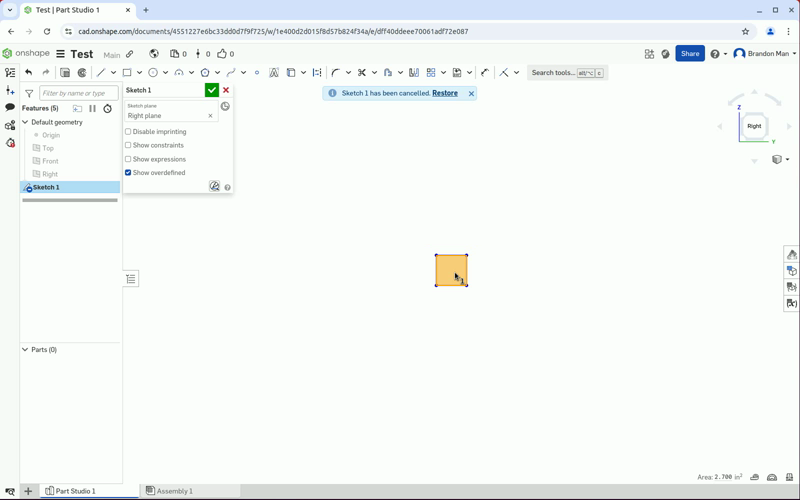
scroll(-6)
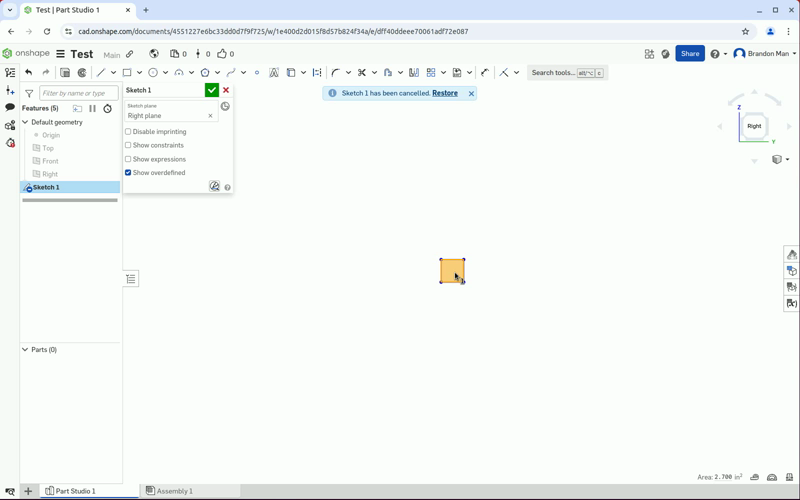
scroll(-6)
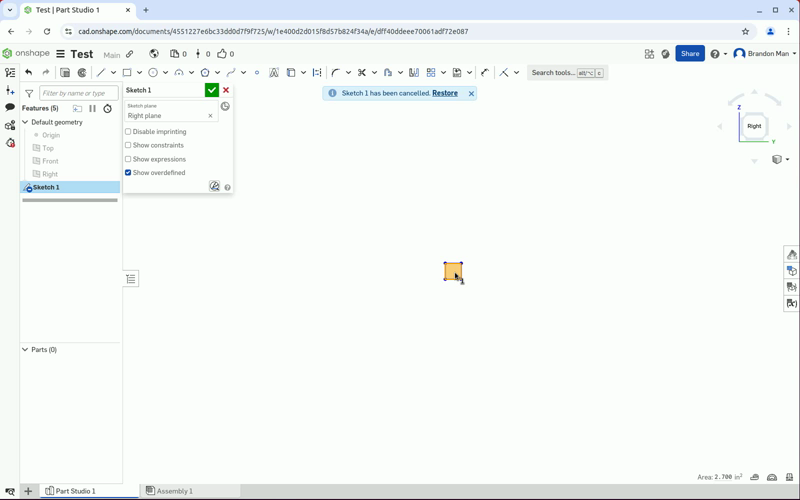
scroll(-6)
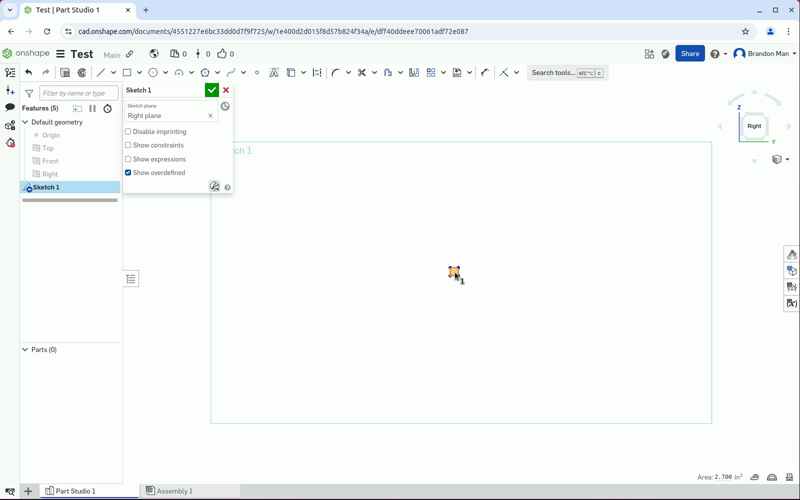
mouse_move(73, 352)
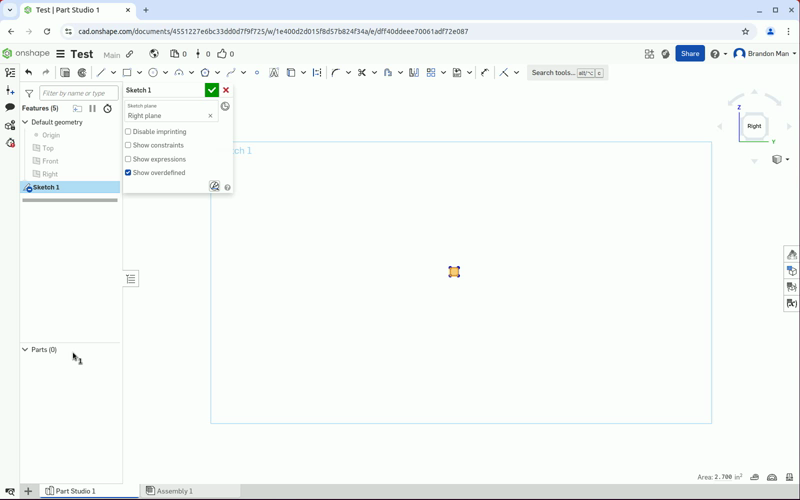
key(shift+y)
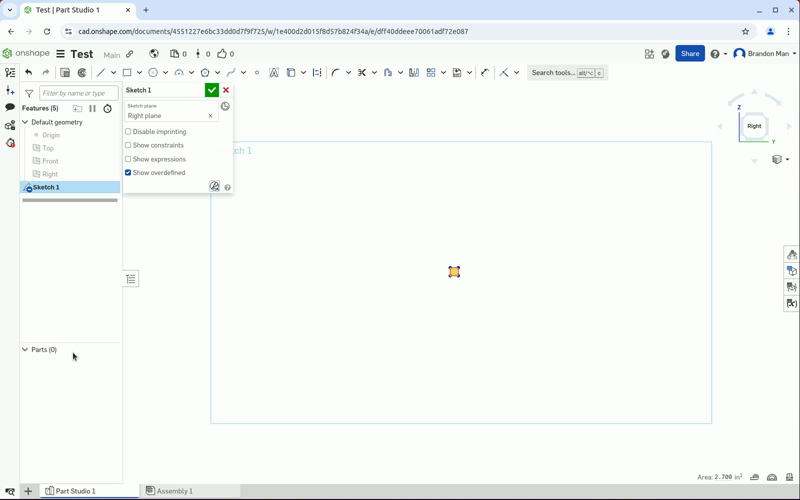
key(shift+e)
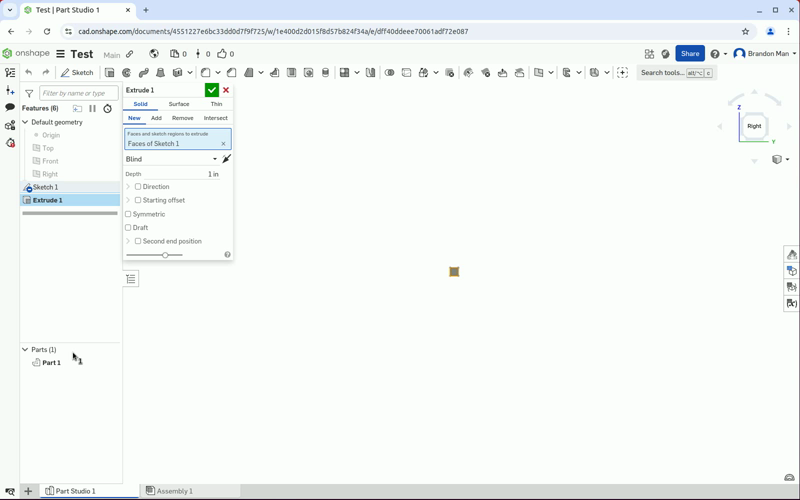
mouse_move(143, 106)
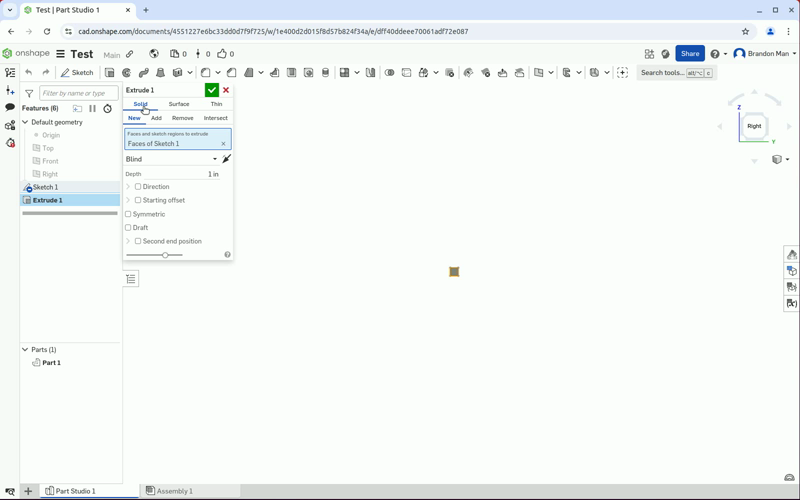
click(143, 106)
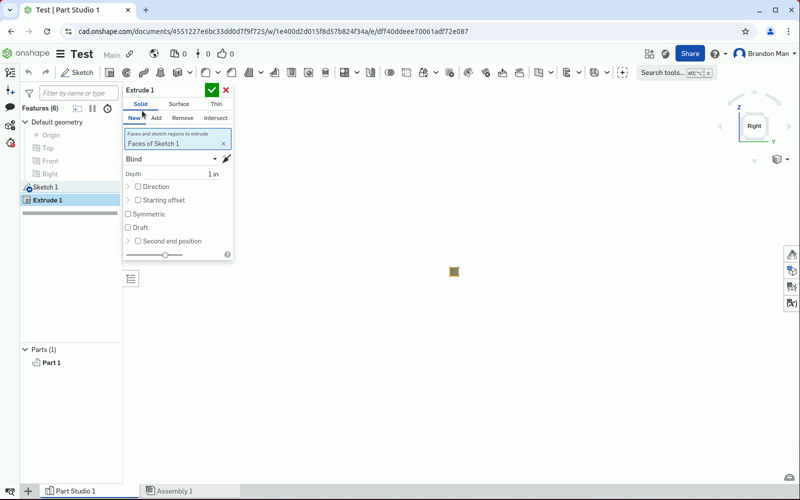
mouse_move(137, 120)
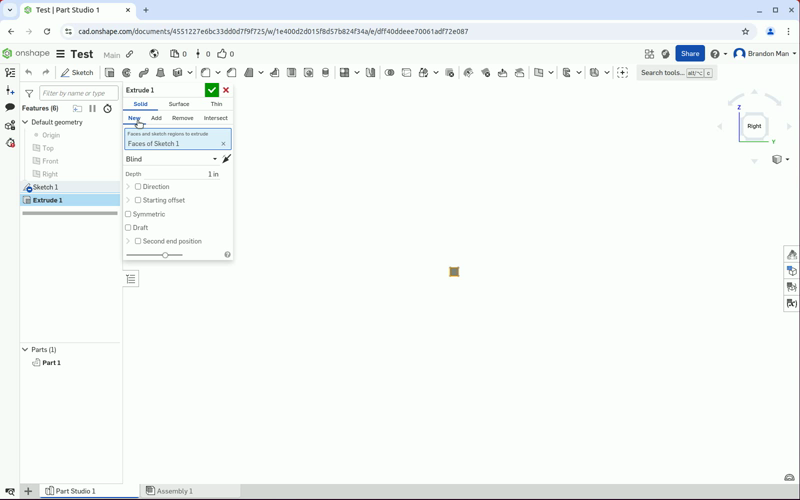
click(137, 120)
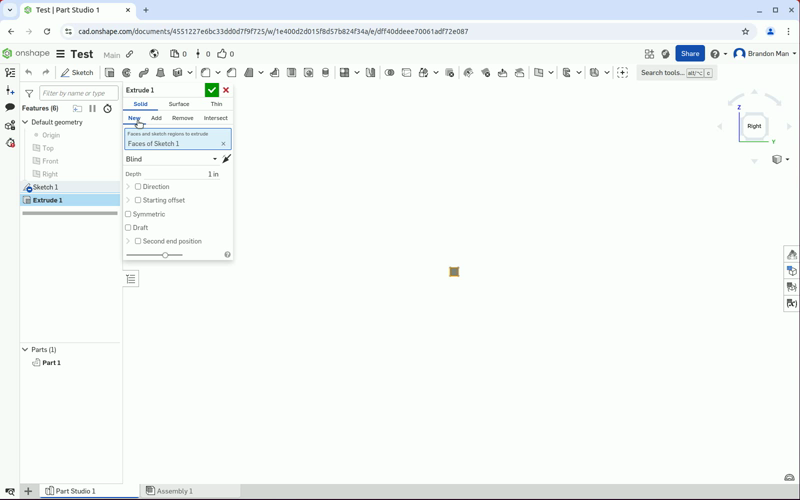
key(tab, 4)
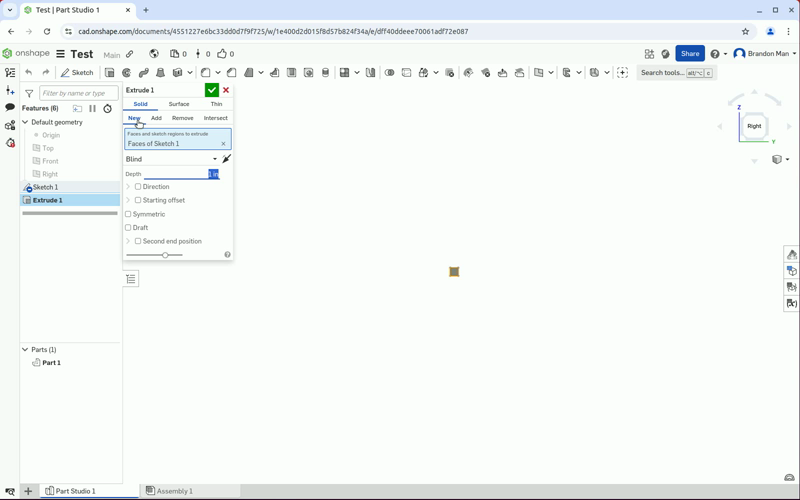
text(23.108)
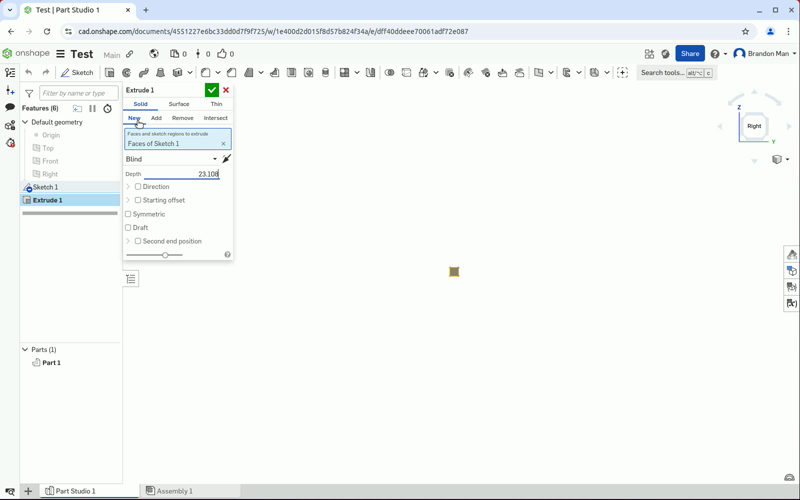
key(enter)
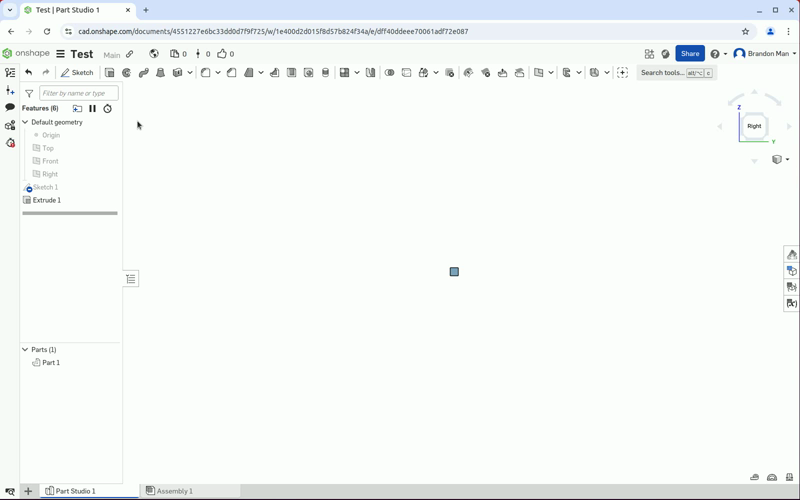
key(shift+h)
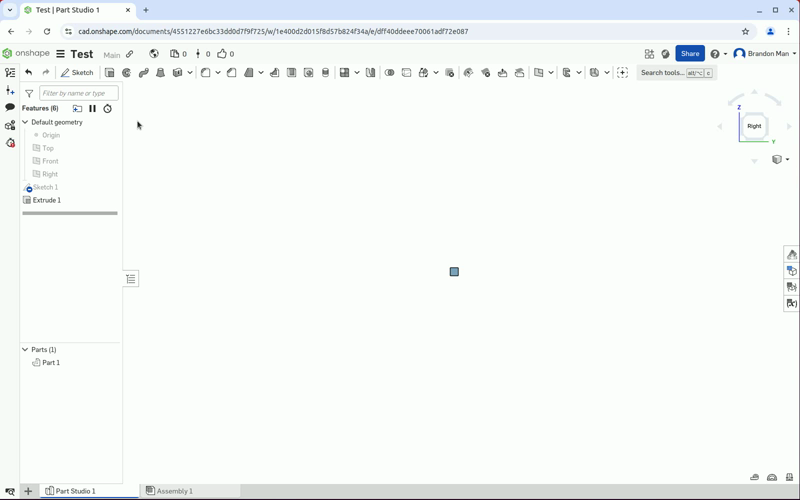
key(shift+h)
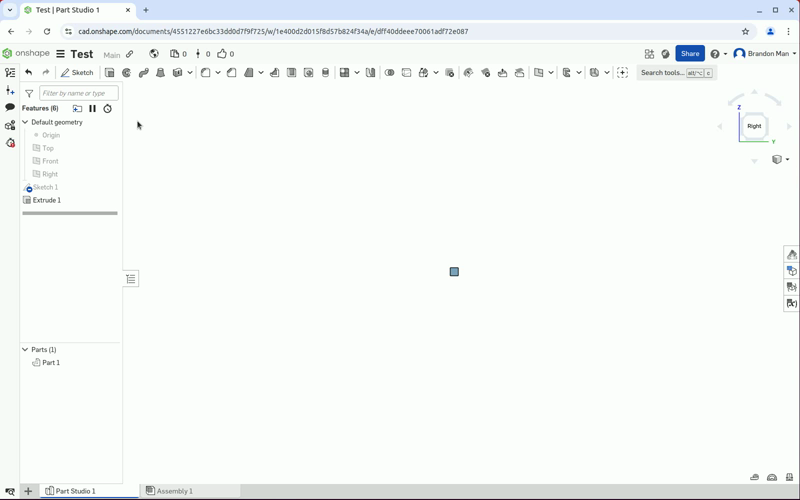
mouse_move(73, 189)
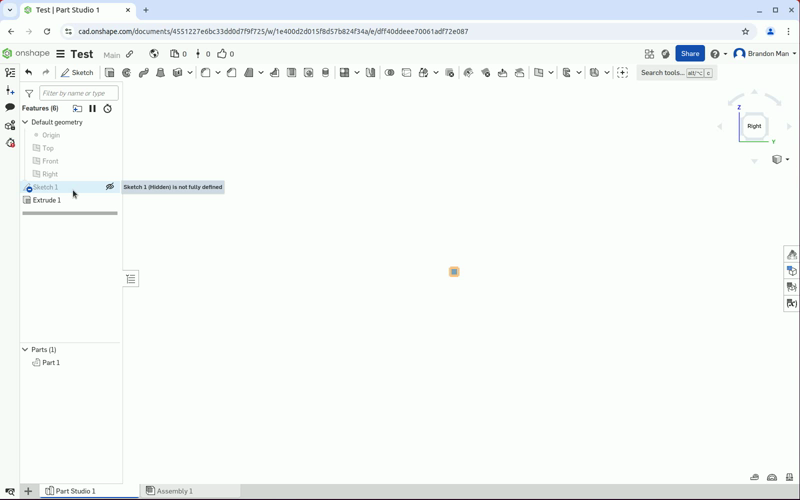
click(73, 189)
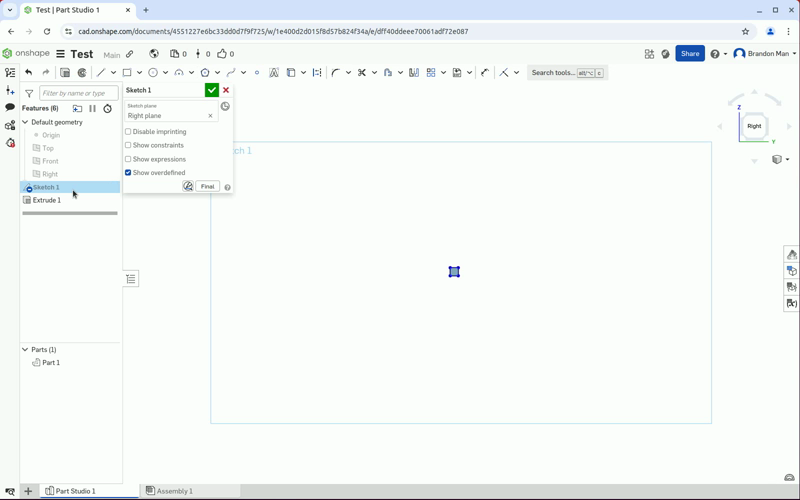
mouse_move(229, 92)
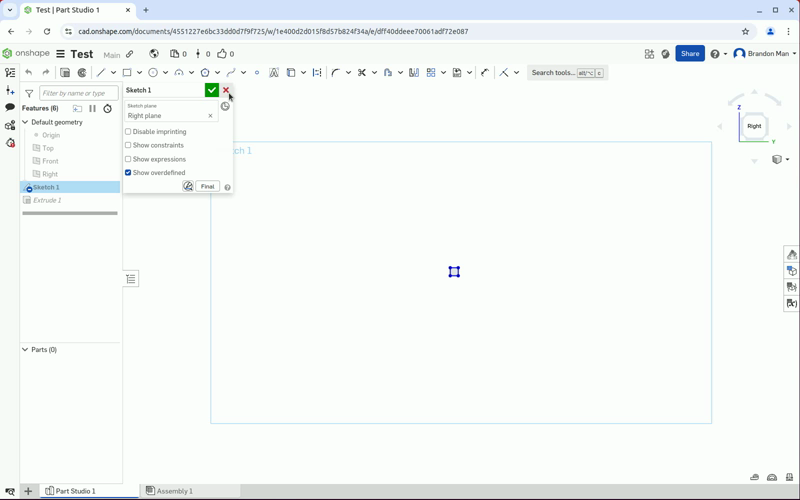
click(229, 92)
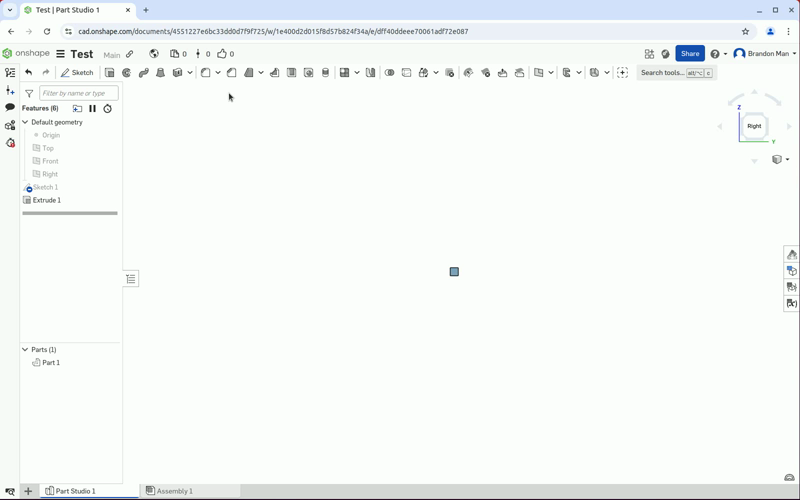
mouse_move(541, 75)
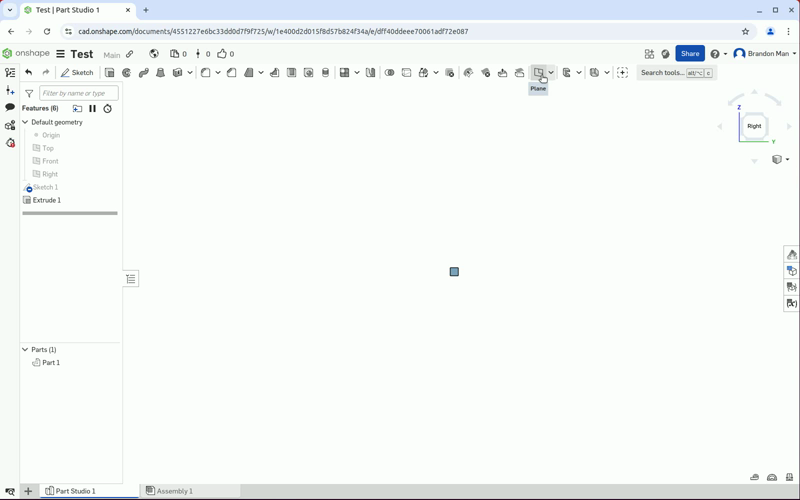
click(541, 75)
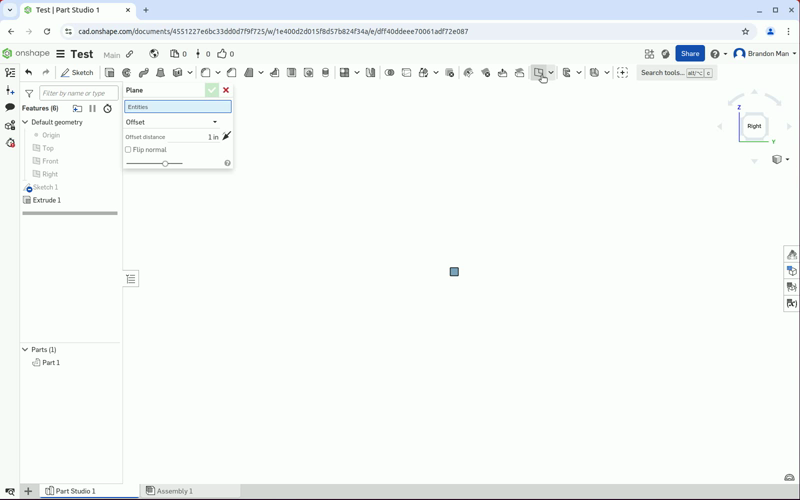
mouse_move(73, 176)
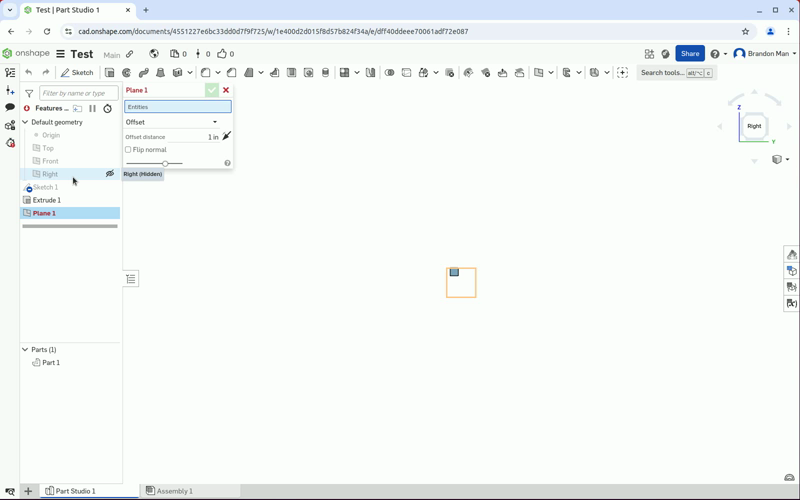
click(73, 176)
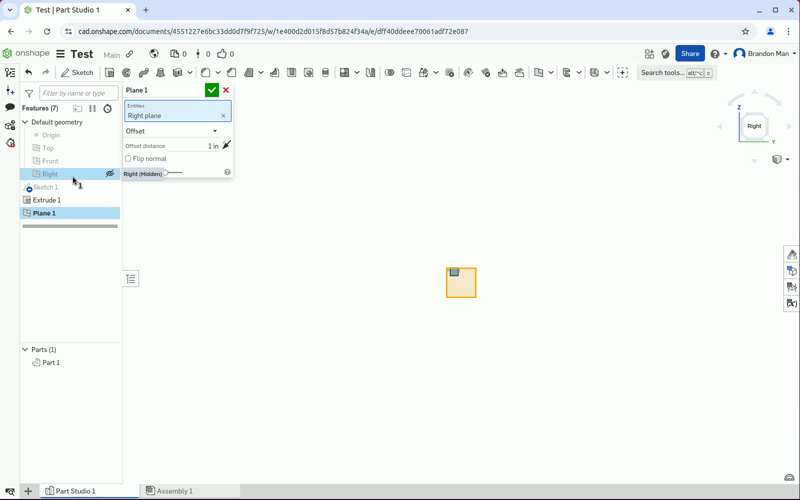
key(tab, 2)
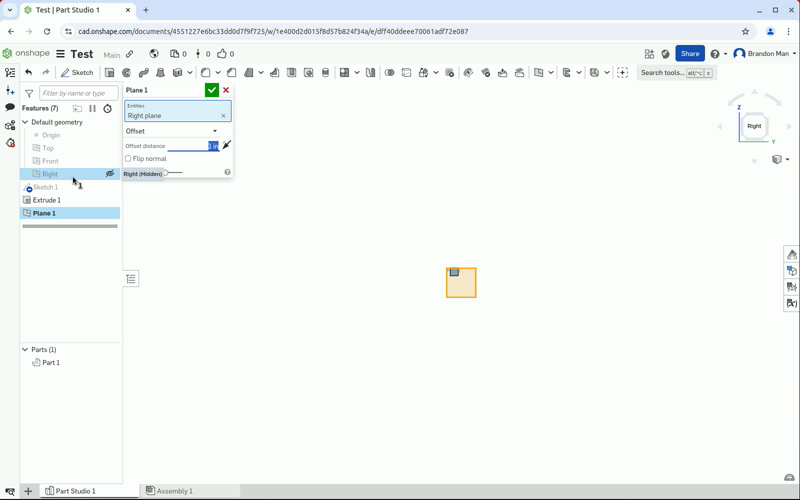
text(23.108)
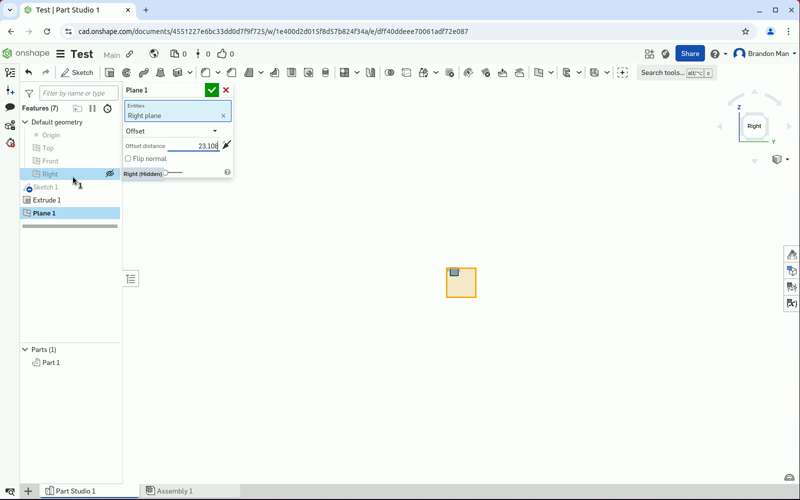
key(enter, 2)
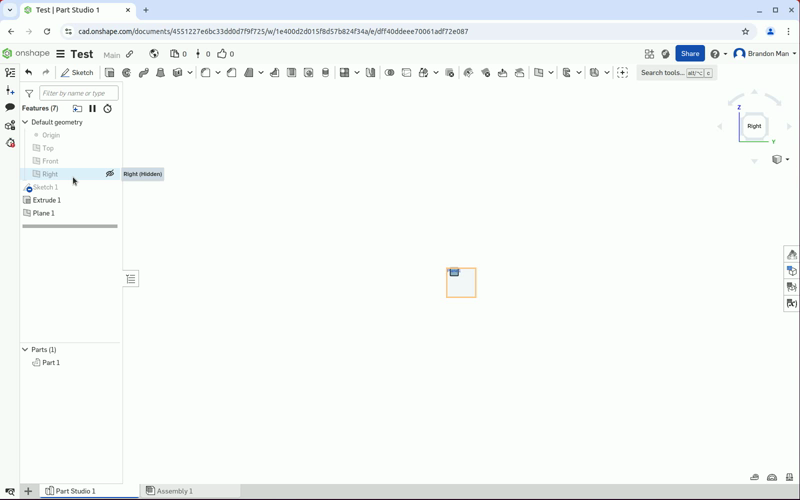
key(shift+s)
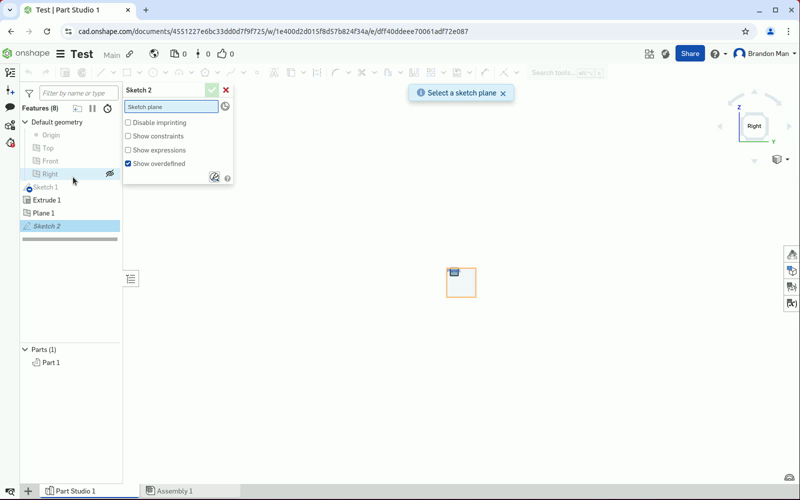
mouse_move(73, 215)
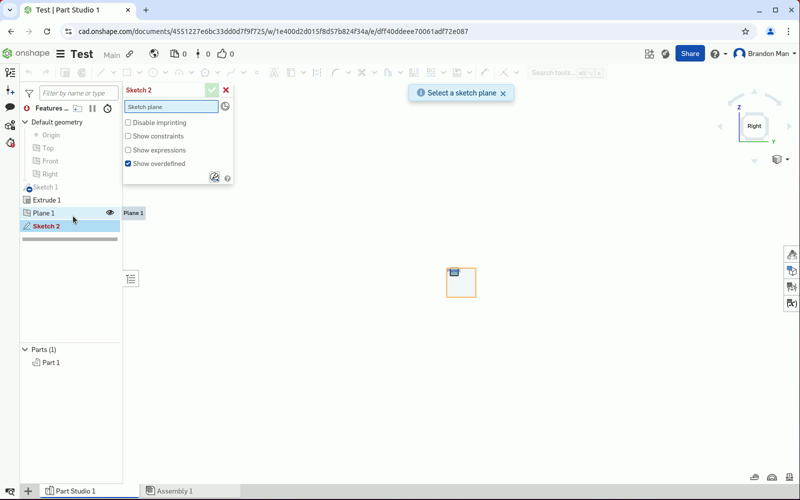
click(73, 215)
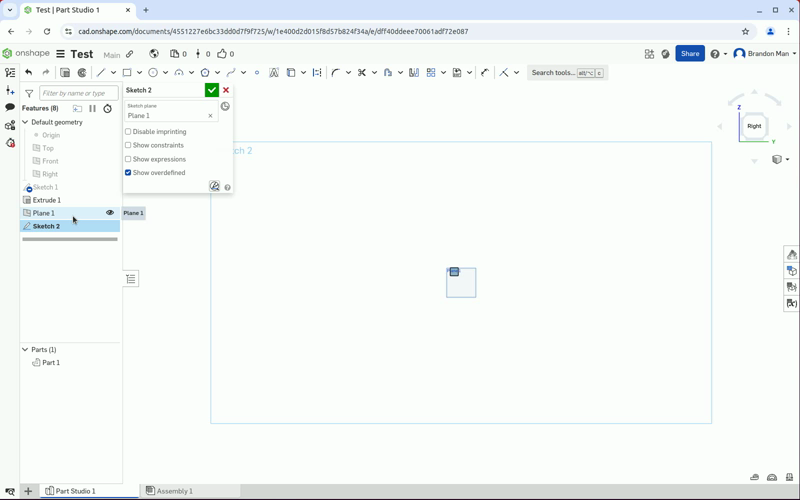
mouse_move(73, 352)
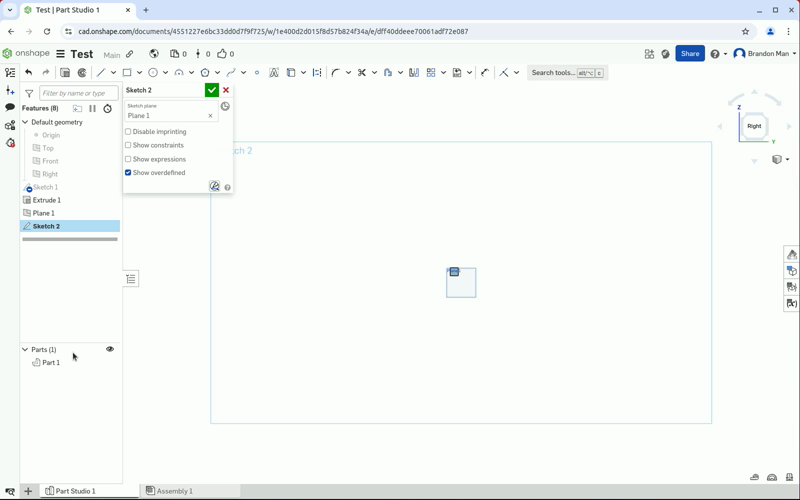
key(y)
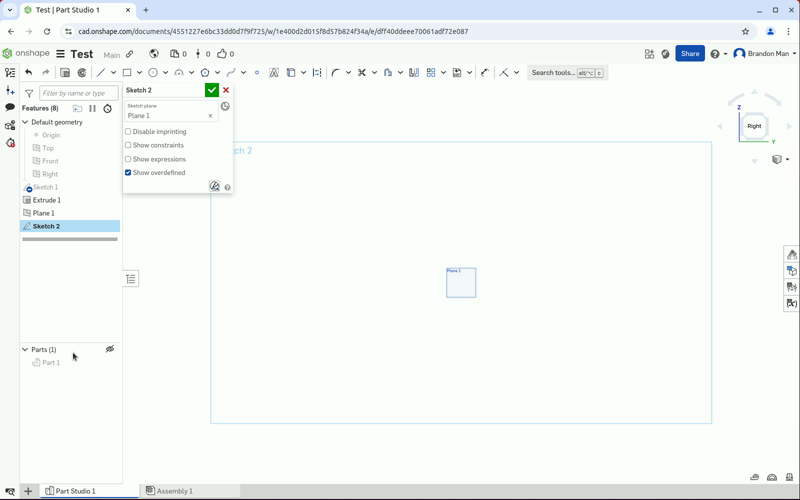
key(l)
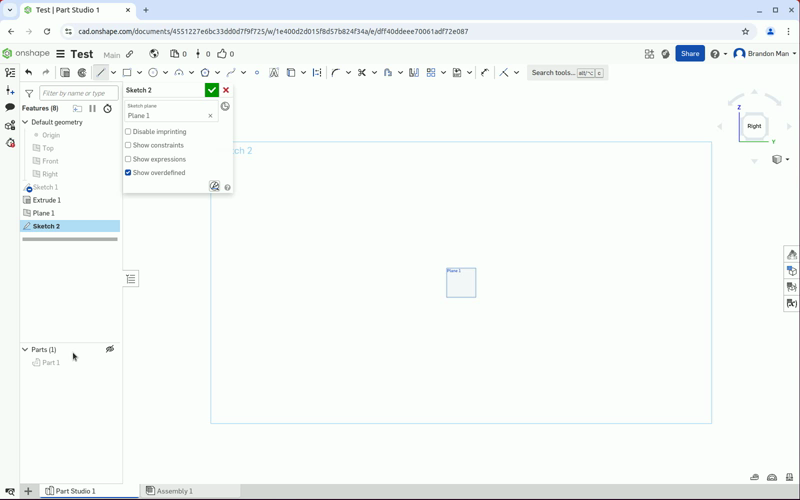
key_down(shift)
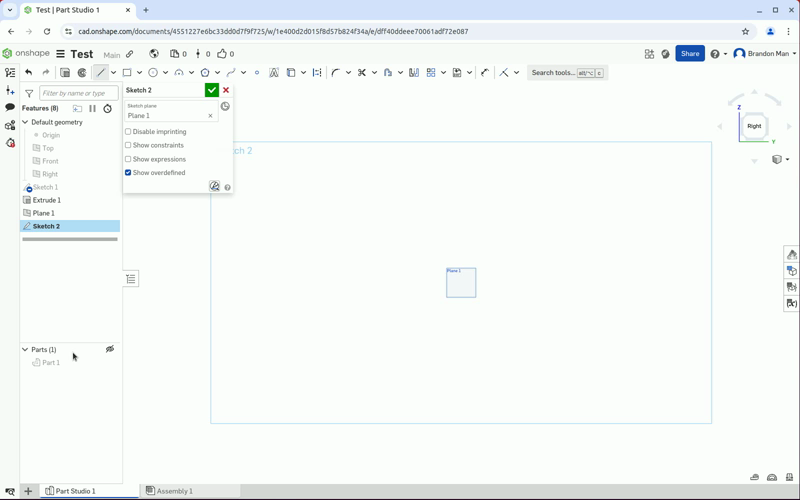
mouse_move(450, 274)
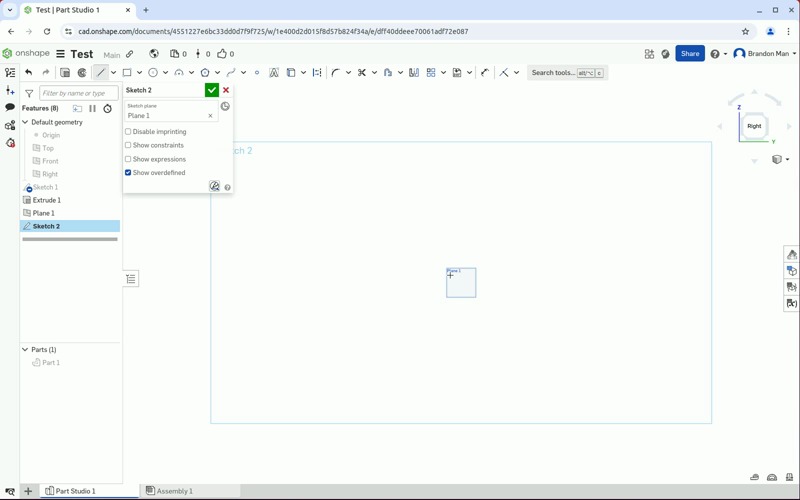
click(450, 274)
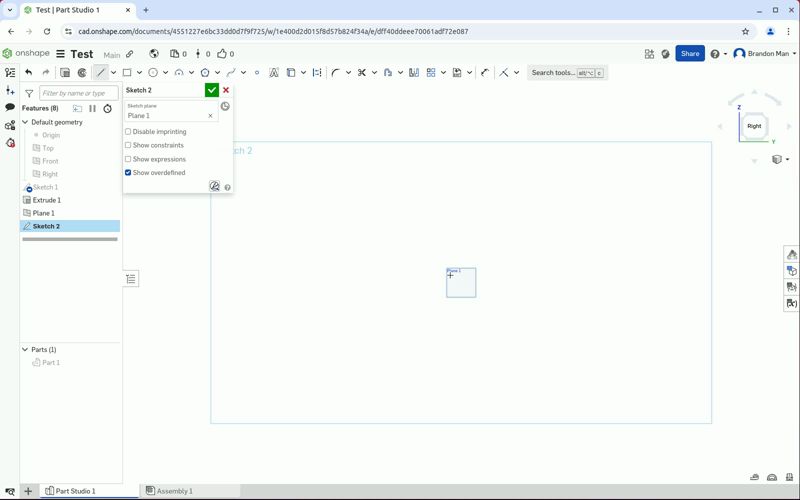
key_up(shift)
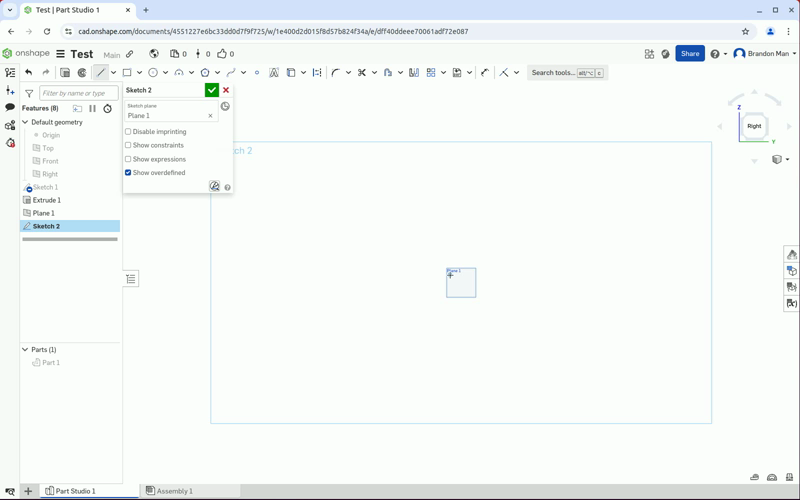
key_down(shift)
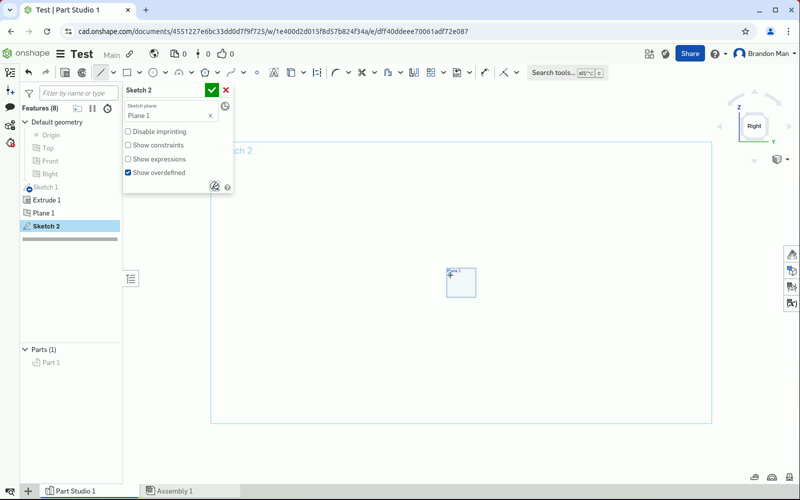
mouse_move(480, 274)
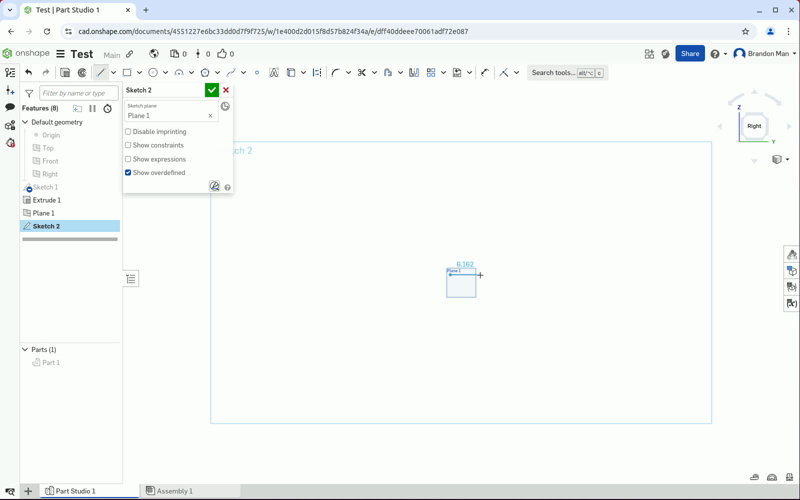
mouse_move(458, 274)
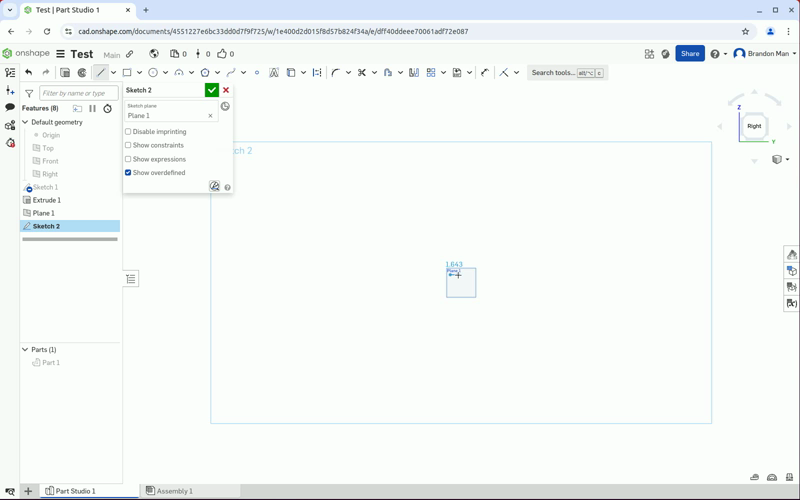
click(458, 274)
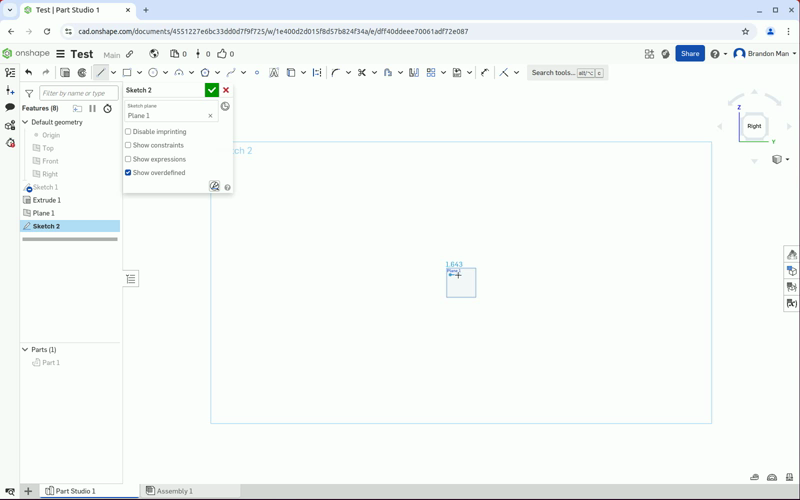
key_up(shift)
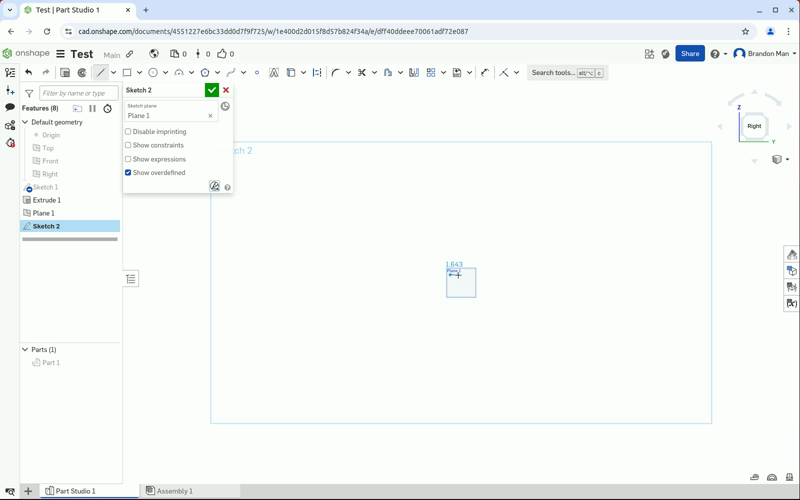
key_down(shift)
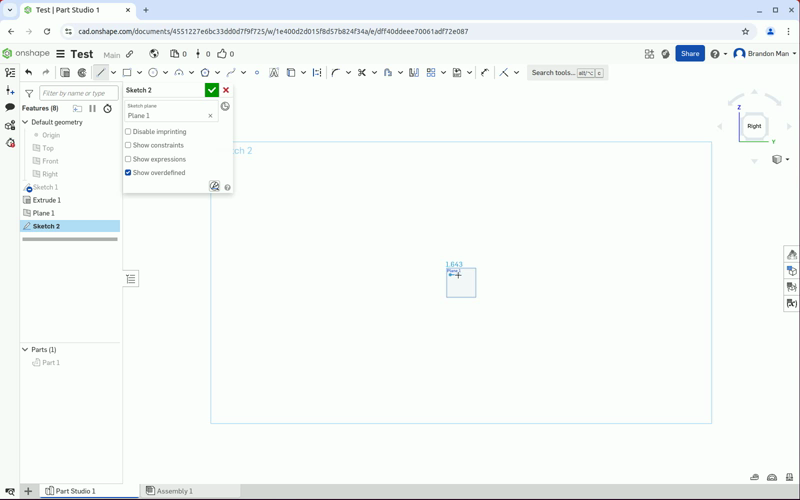
mouse_move(488, 274)
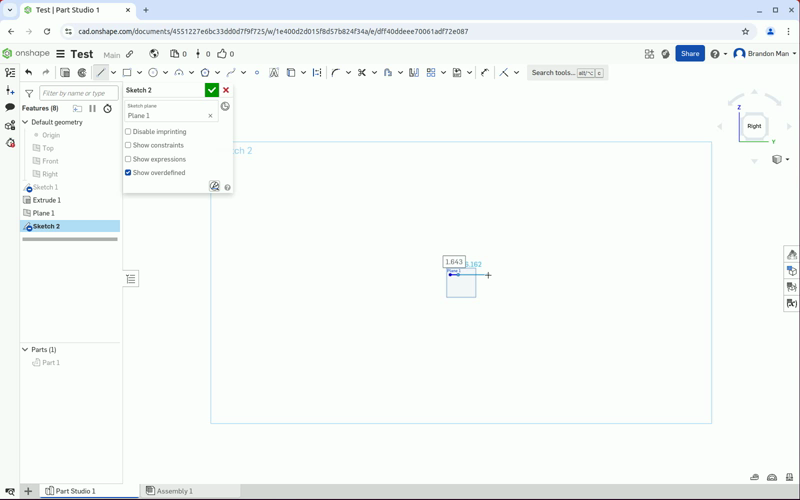
mouse_move(458, 266)
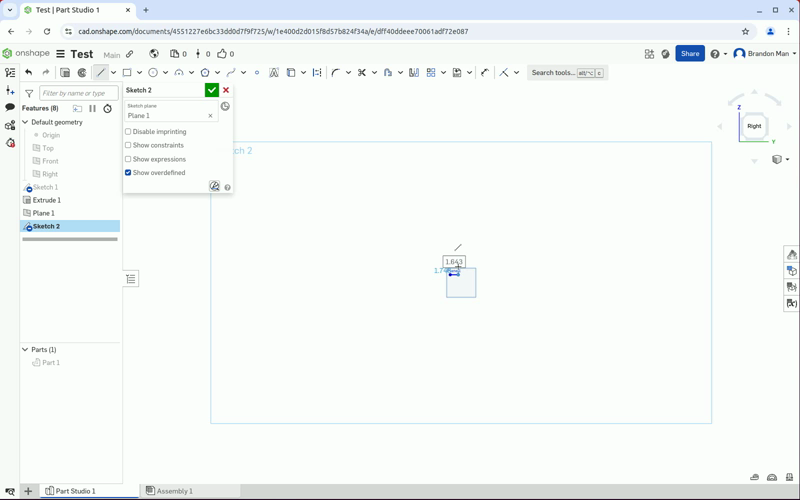
click(458, 266)
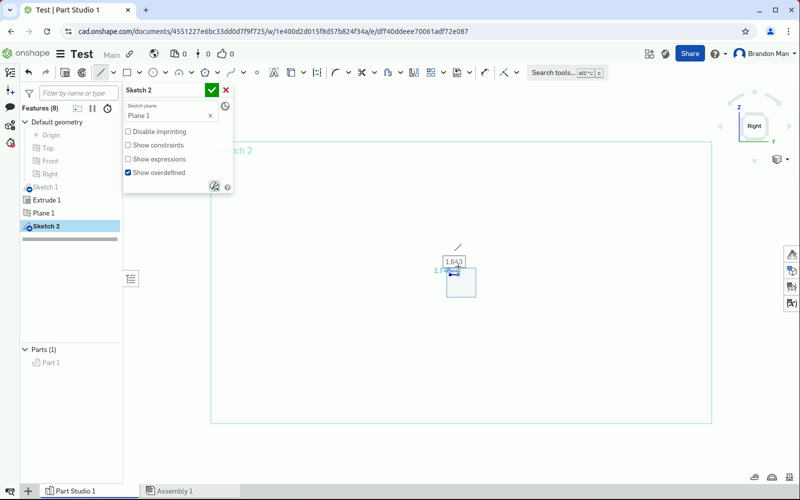
key_up(shift)
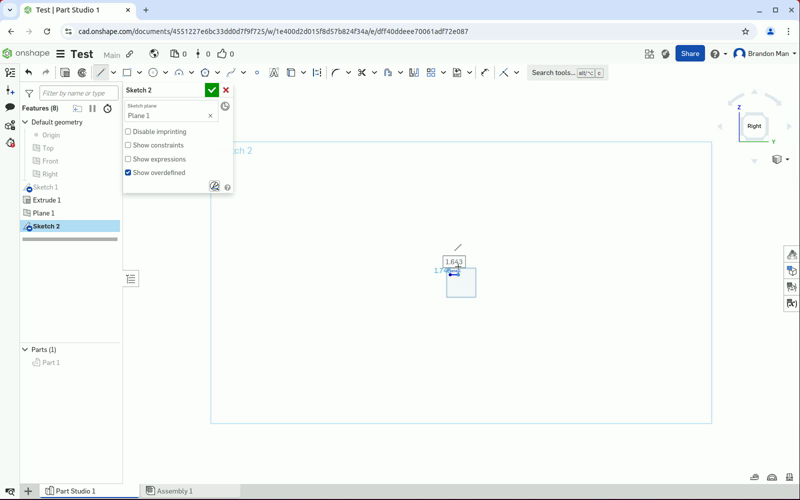
key_down(shift)
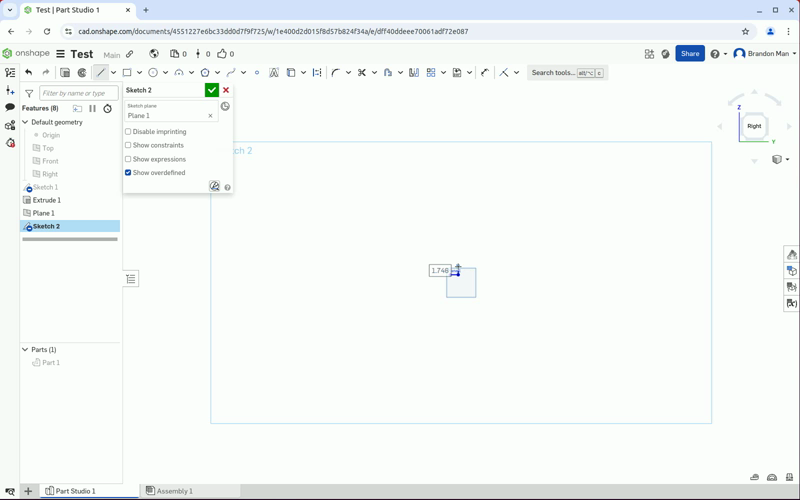
mouse_move(488, 266)
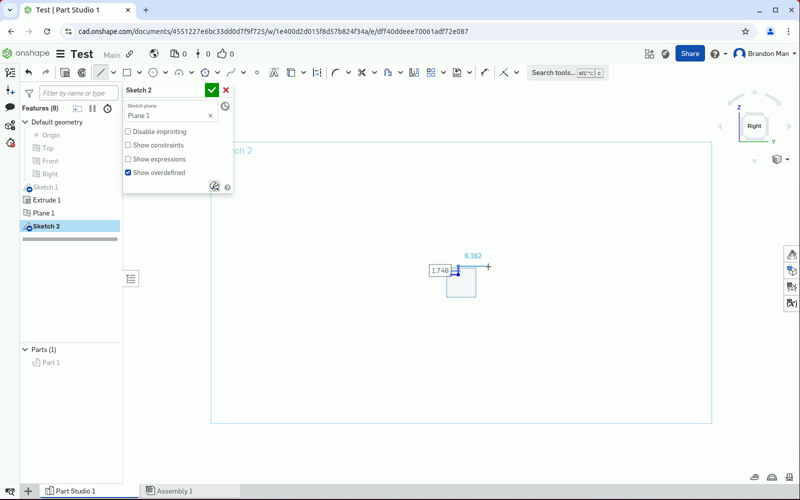
mouse_move(450, 266)
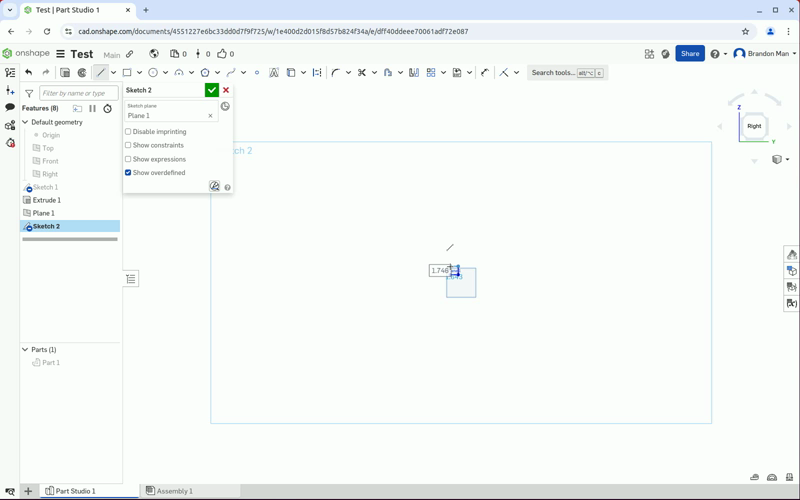
click(450, 266)
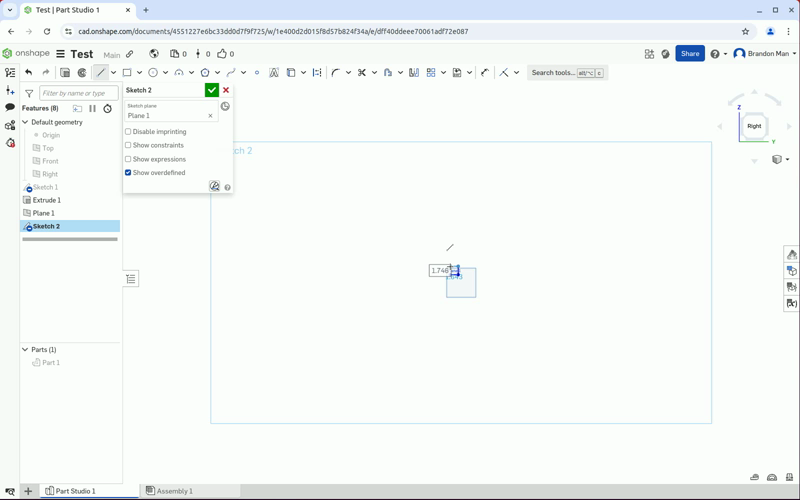
key_up(shift)
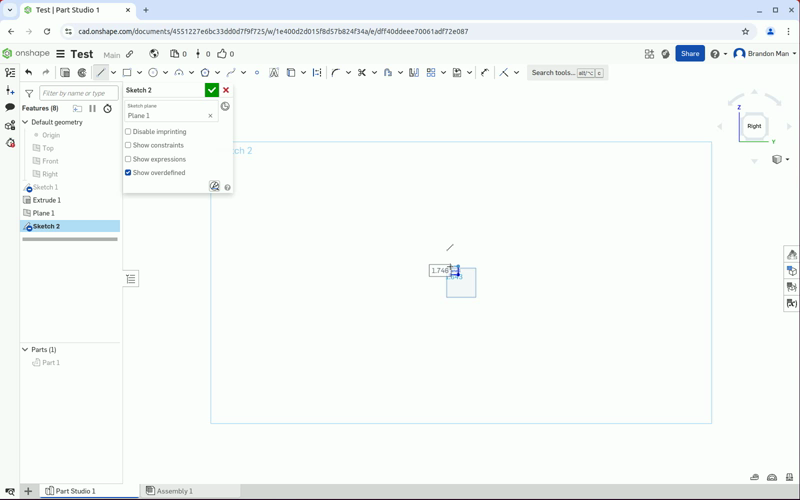
mouse_move(480, 266)
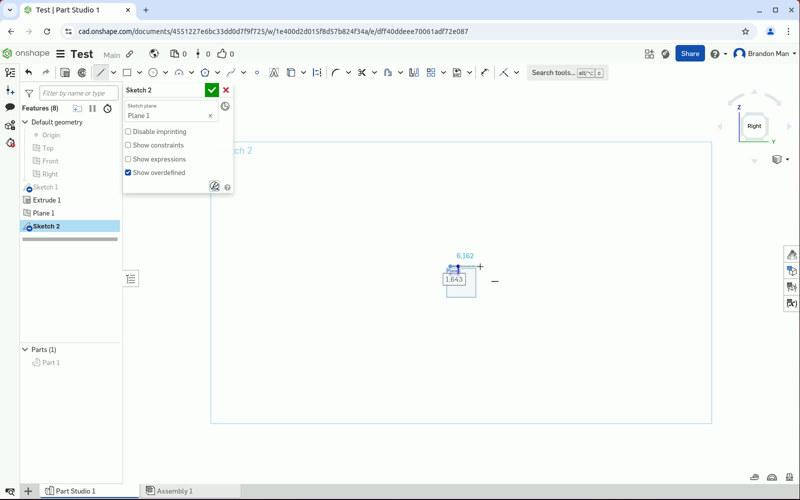
key_down(shift)
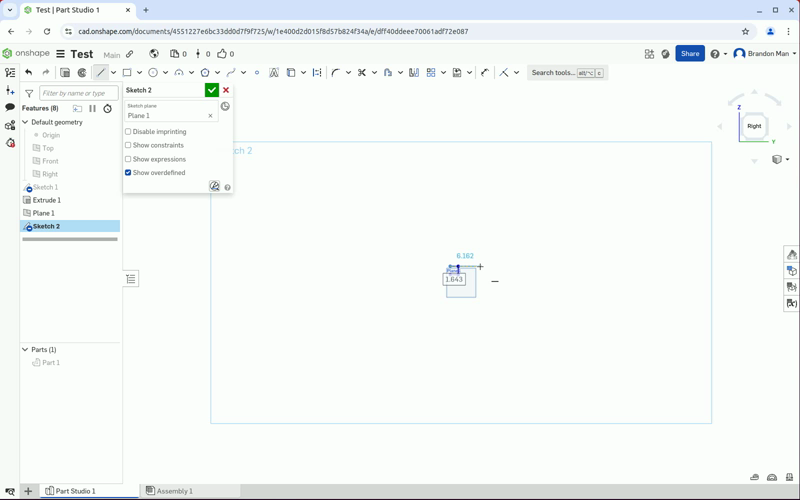
mouse_move(450, 274)
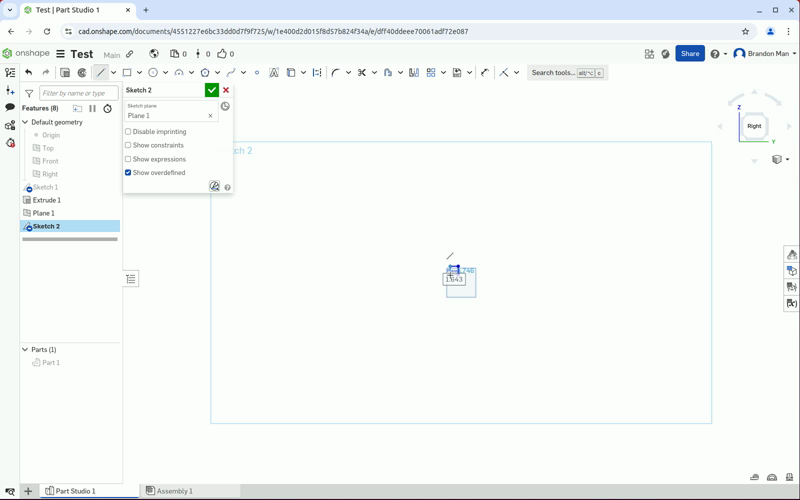
key_up(shift)
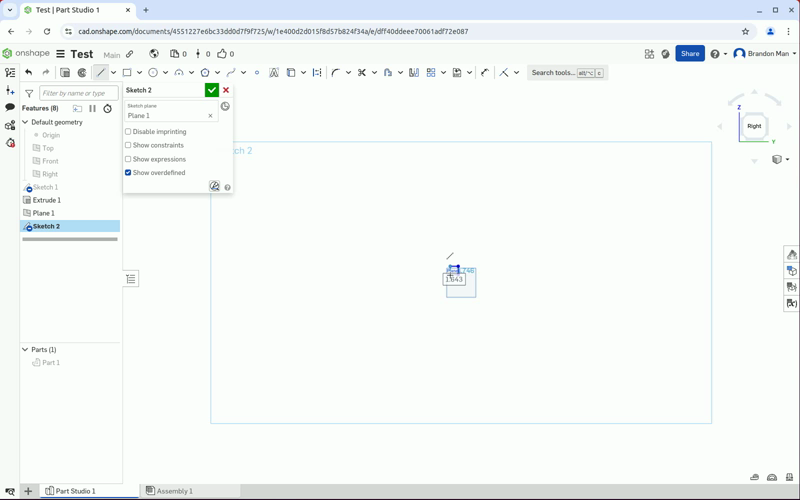
click(450, 274)
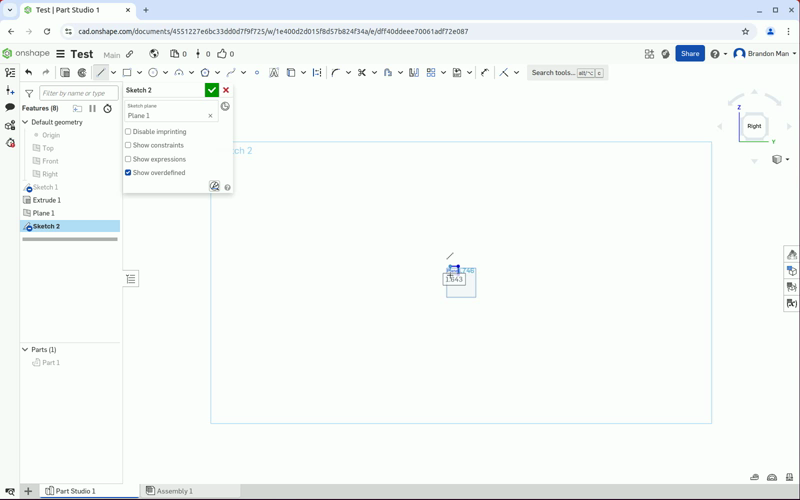
key(esc)
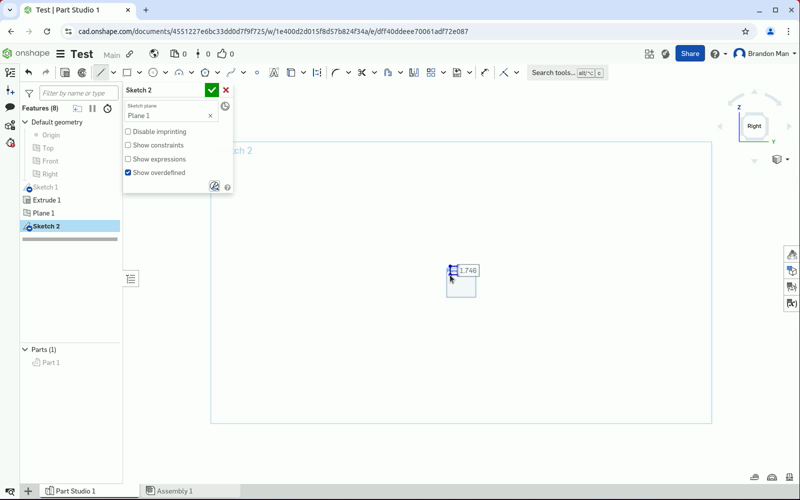
mouse_move(451, 273)
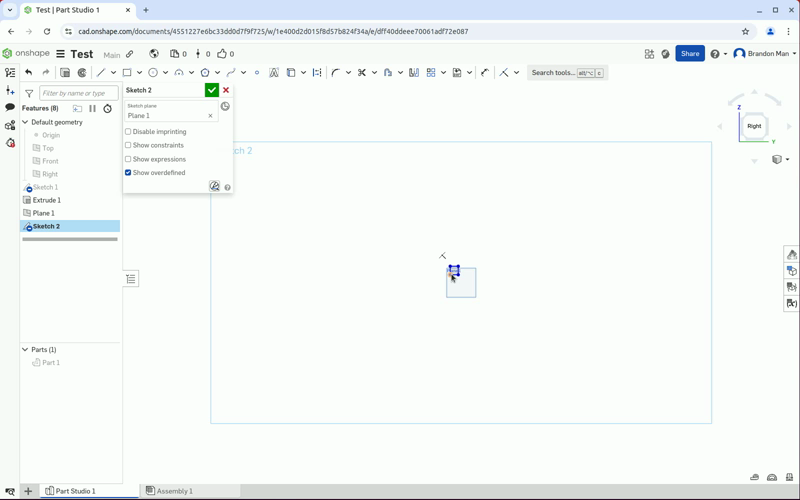
scroll(6)
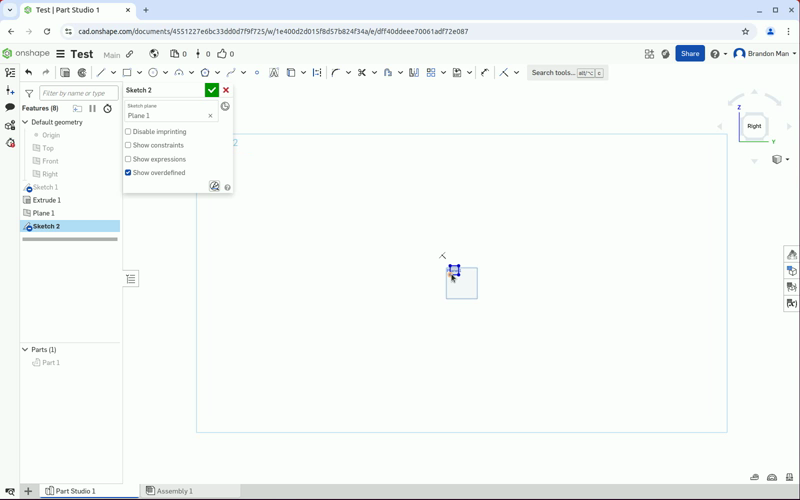
scroll(6)
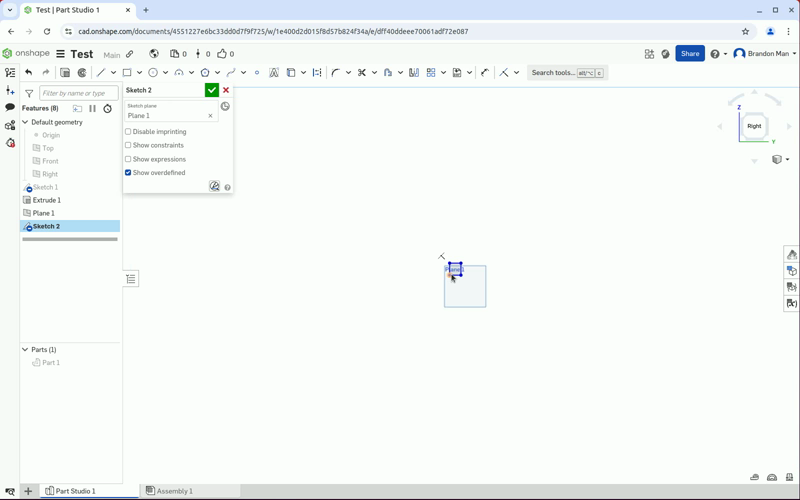
scroll(6)
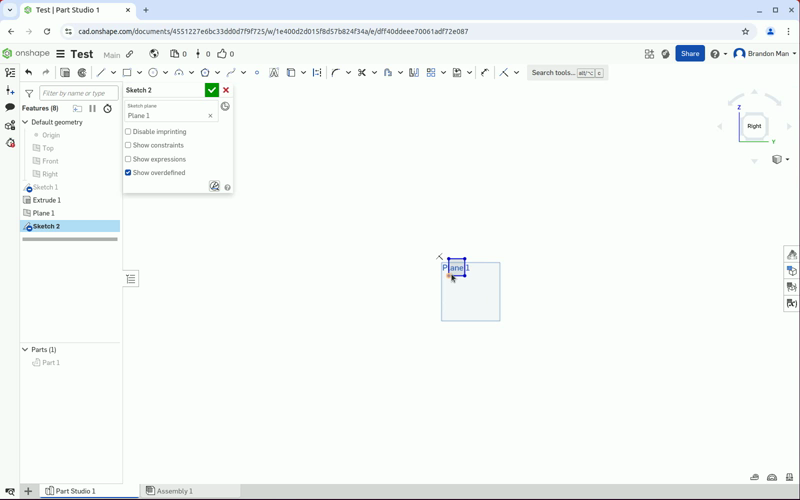
scroll(6)
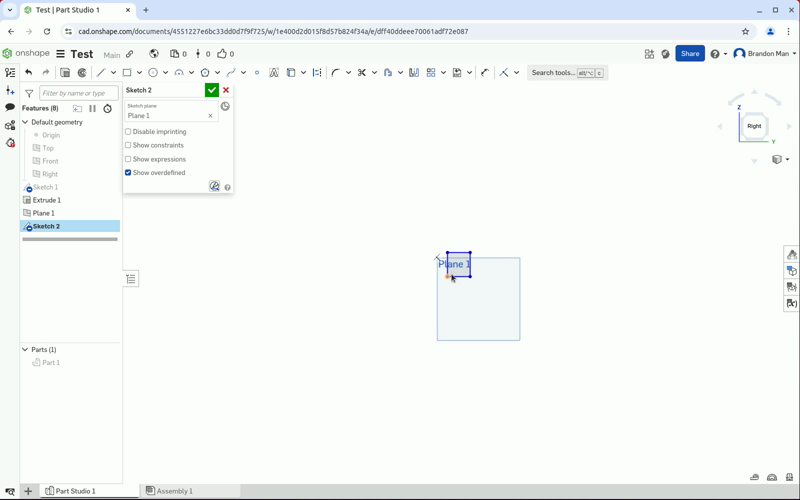
scroll(6)
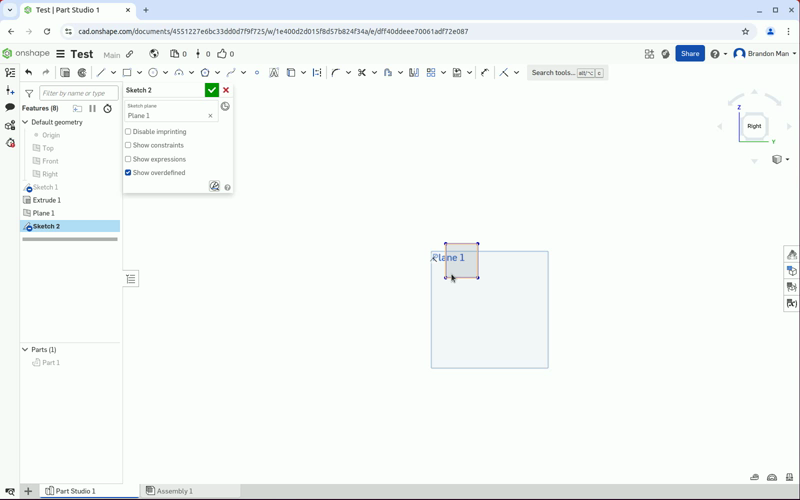
scroll(6)
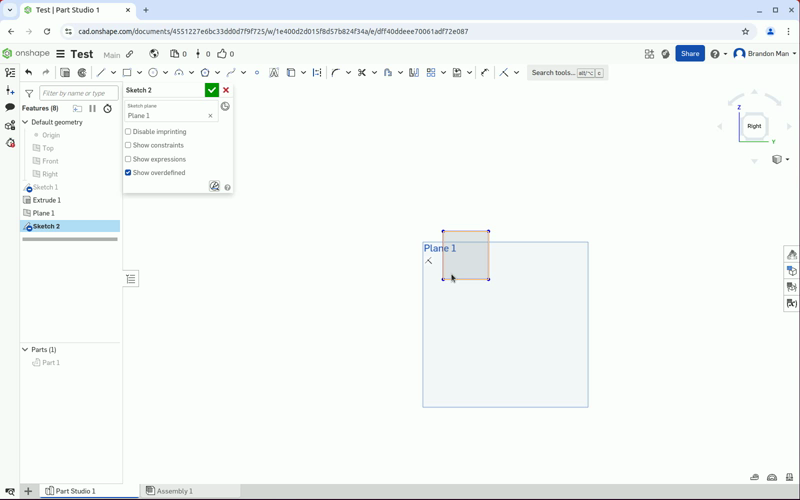
scroll(6)
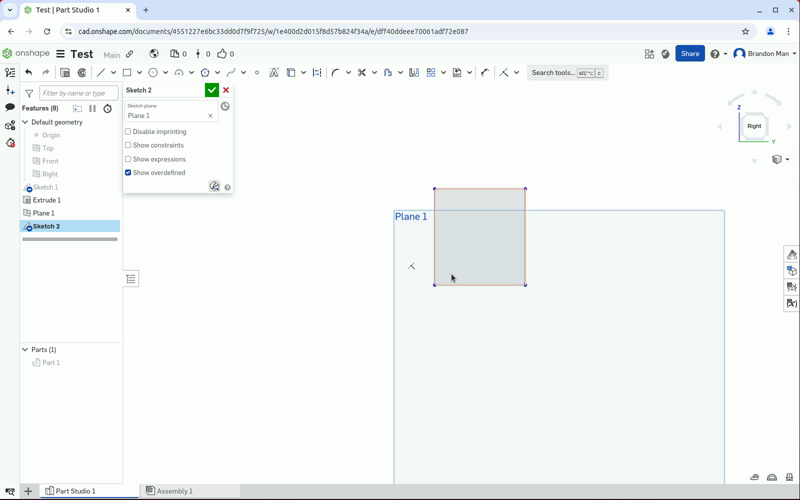
click(451, 273)
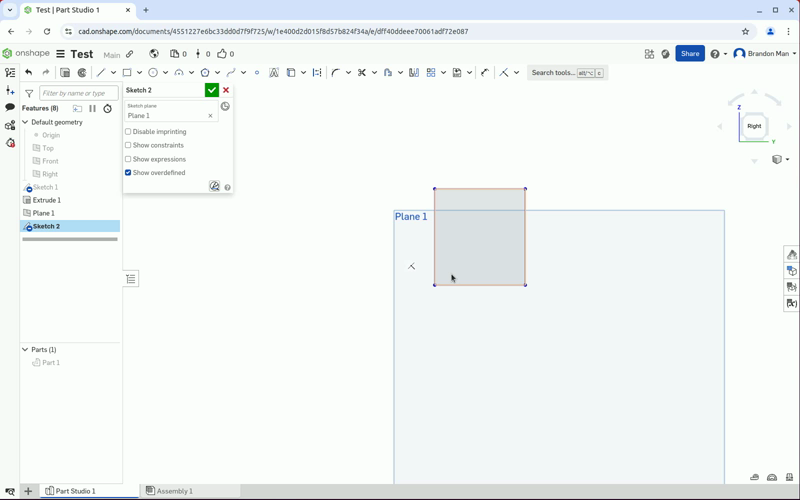
scroll(-6)
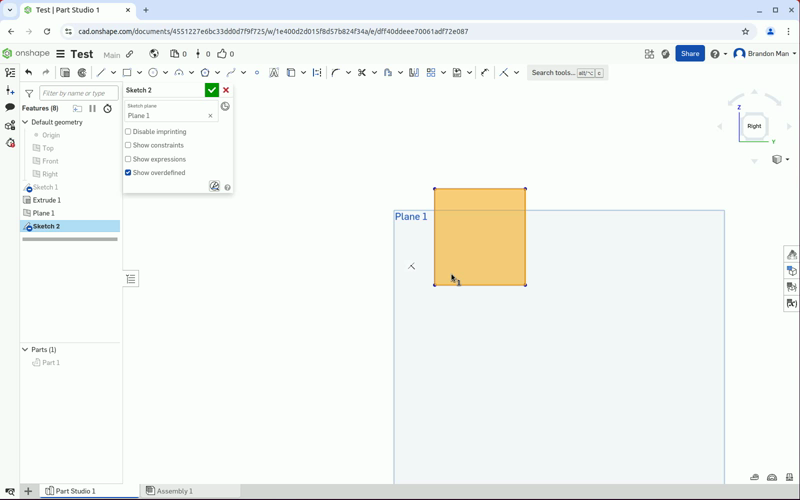
scroll(-6)
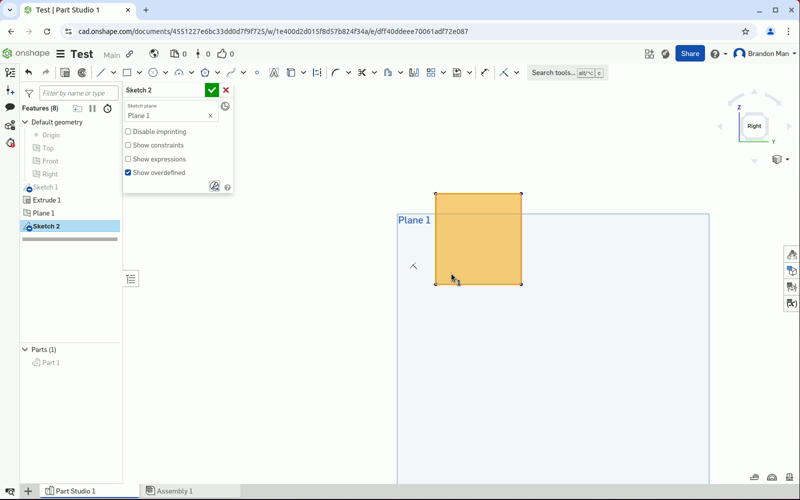
scroll(-6)
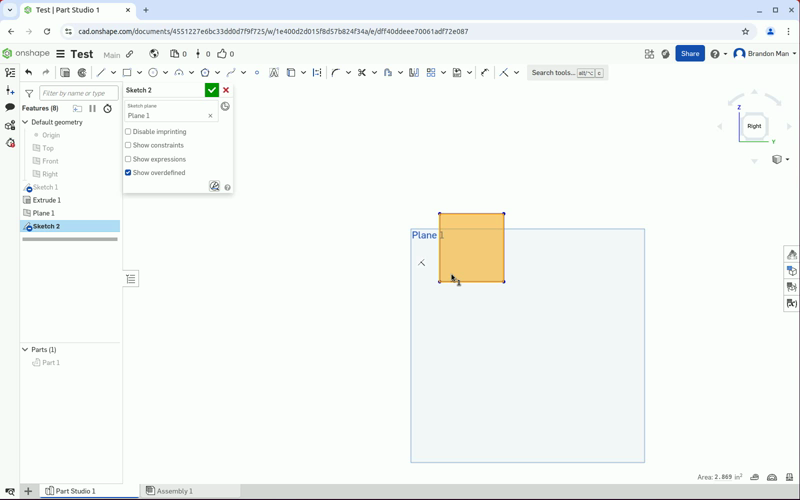
scroll(-6)
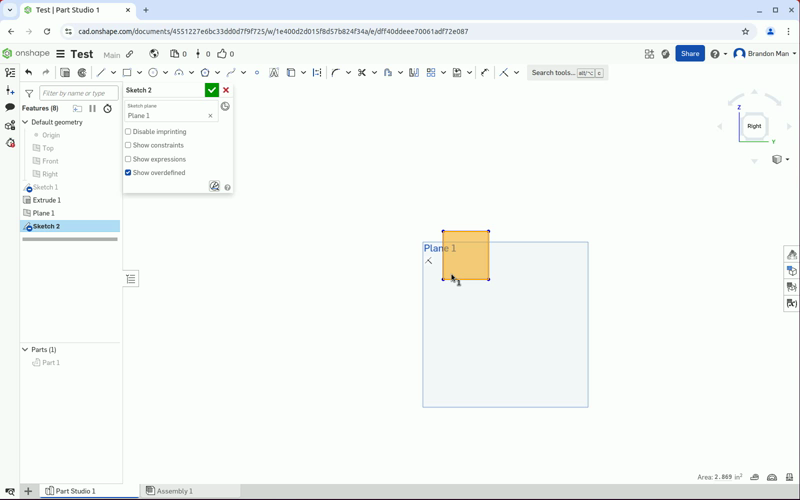
scroll(-6)
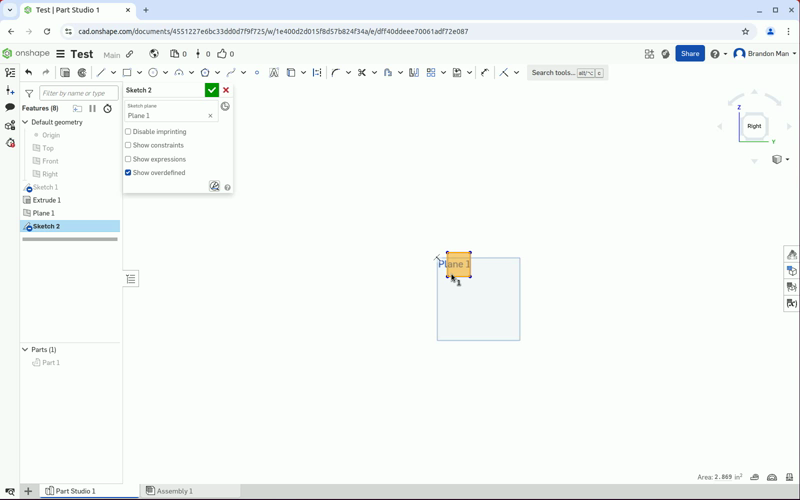
scroll(-6)
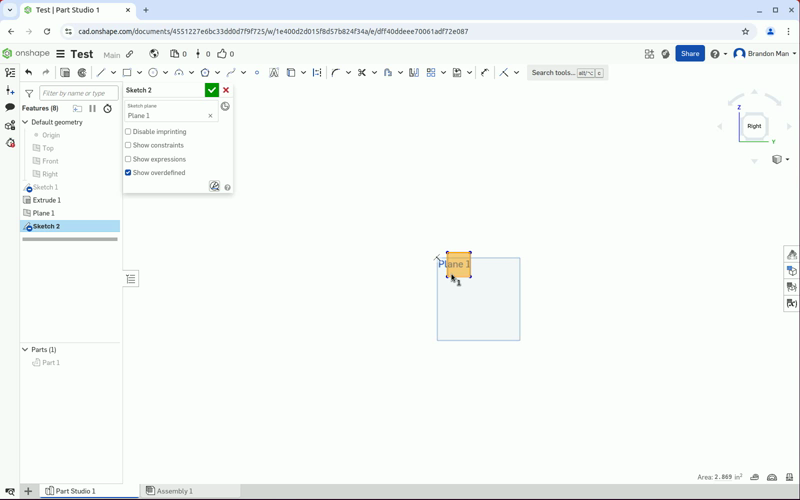
scroll(-6)
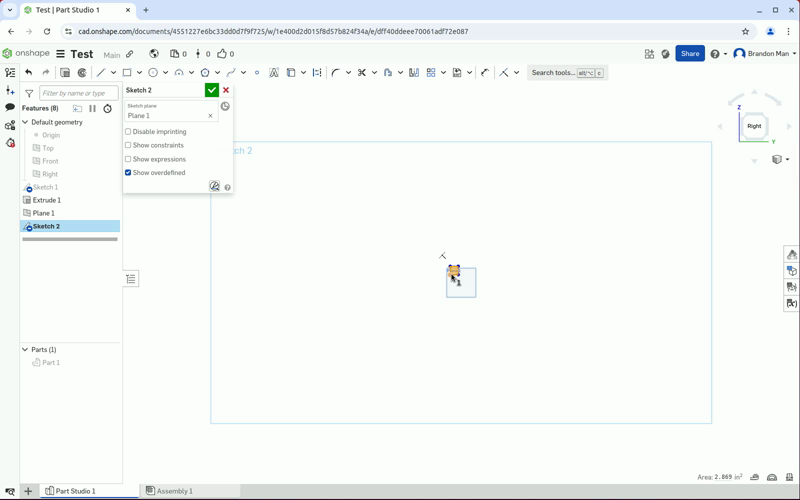
mouse_move(73, 352)
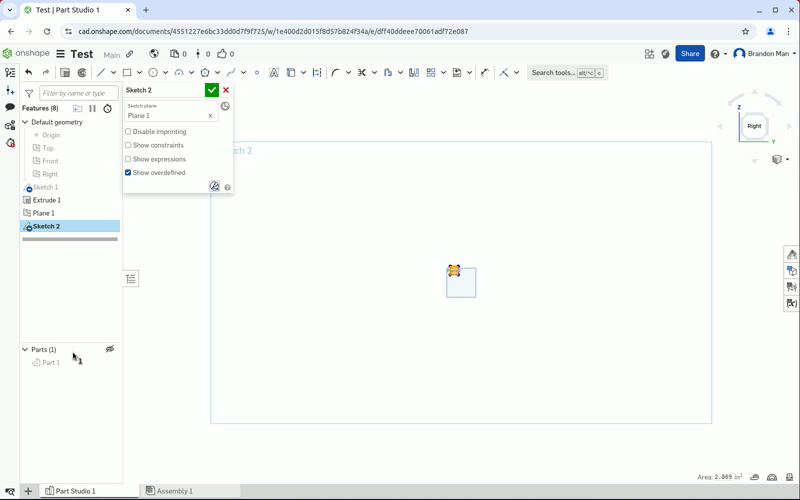
key(shift+y)
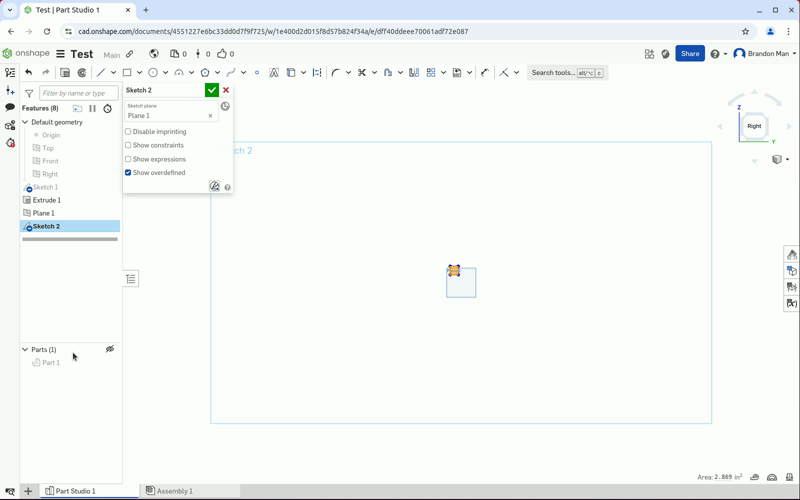
key(shift+e)
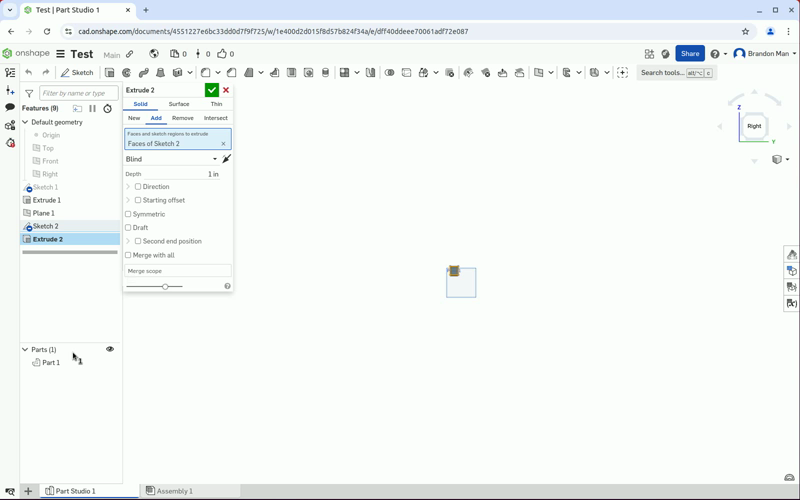
mouse_move(143, 106)
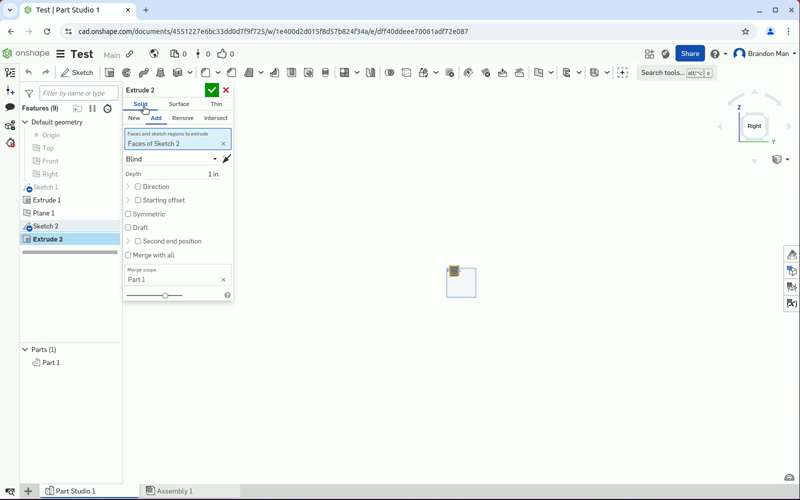
click(143, 106)
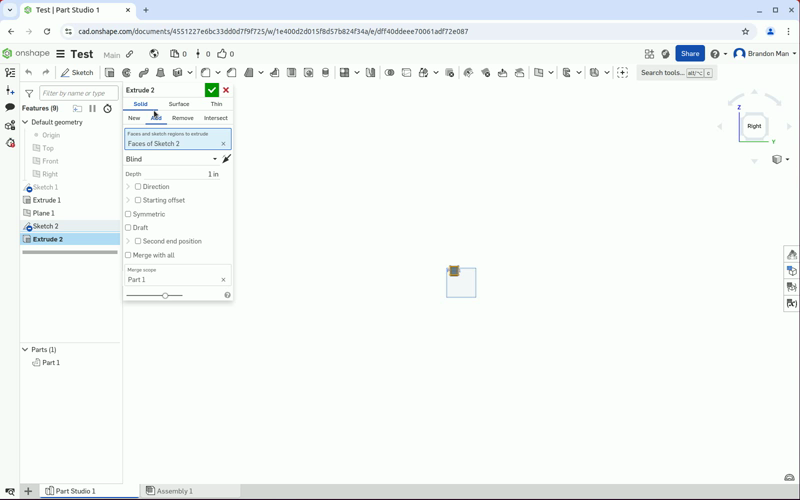
mouse_move(186, 120)
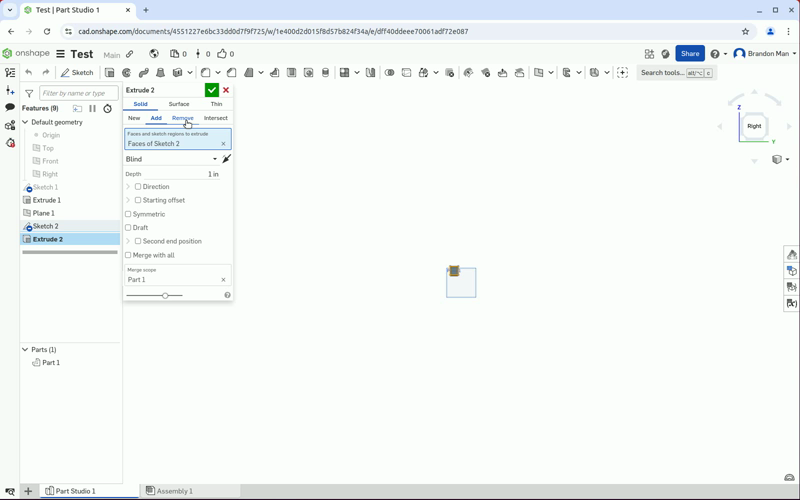
click(186, 120)
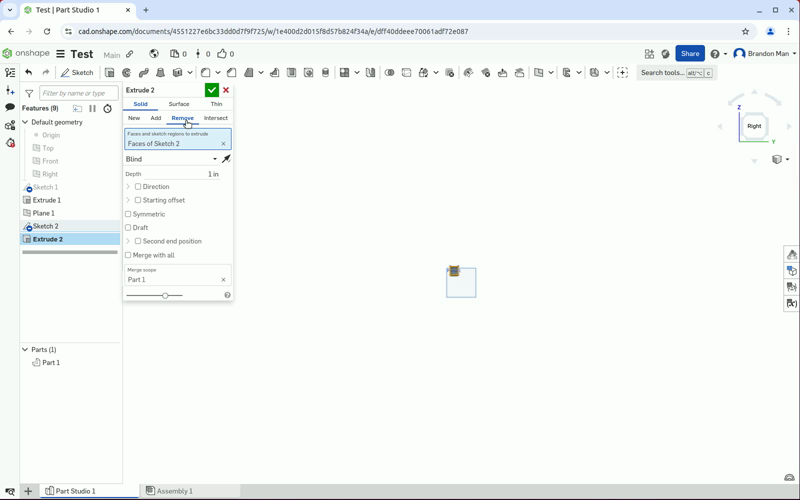
key(tab, 4)
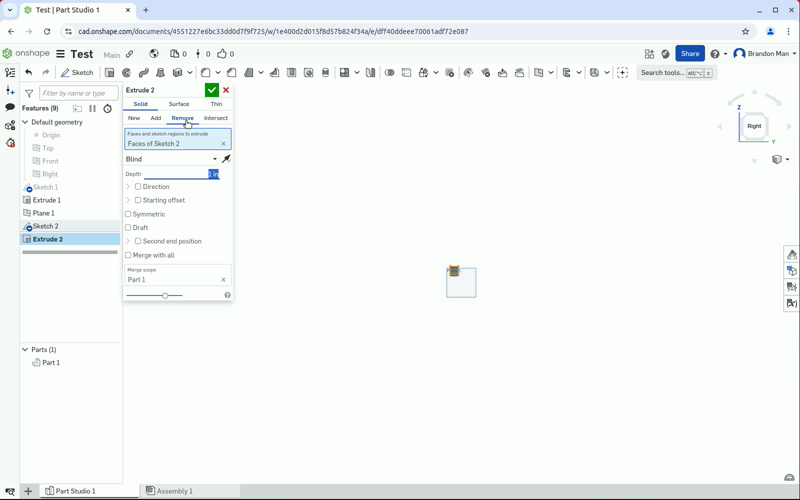
text(23.108)
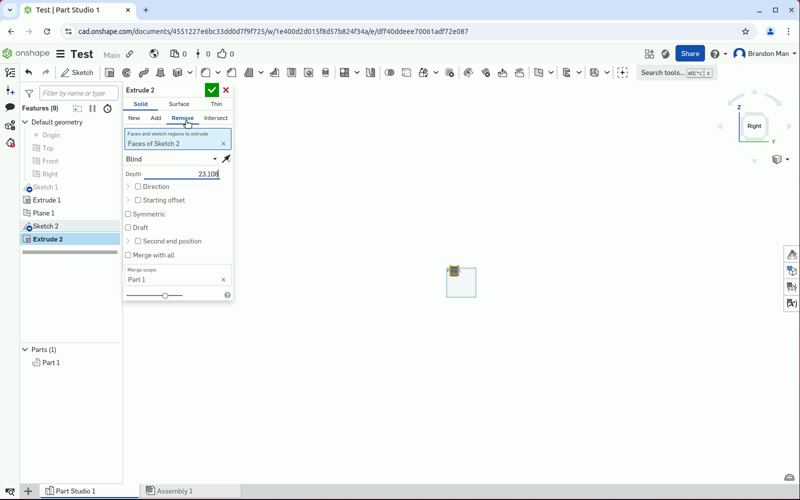
key(tab, 6)
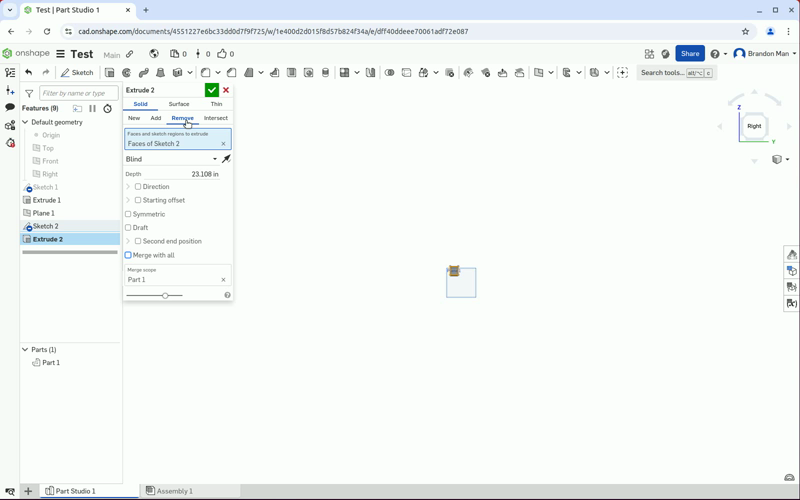
key(space)
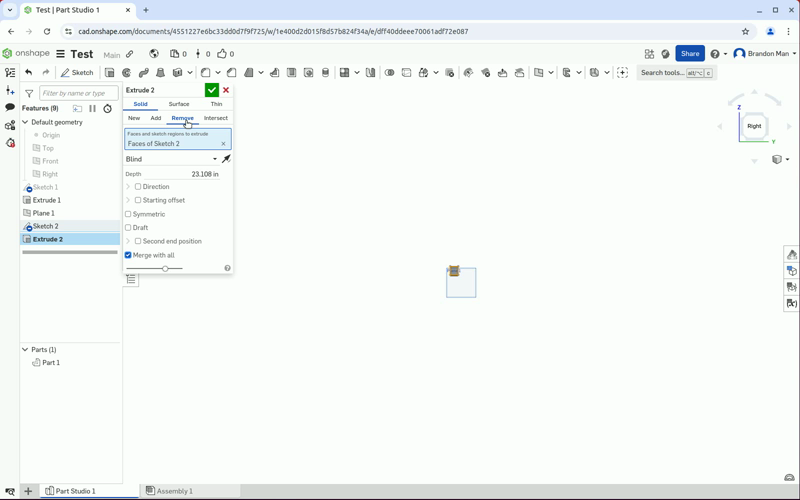
key(enter)
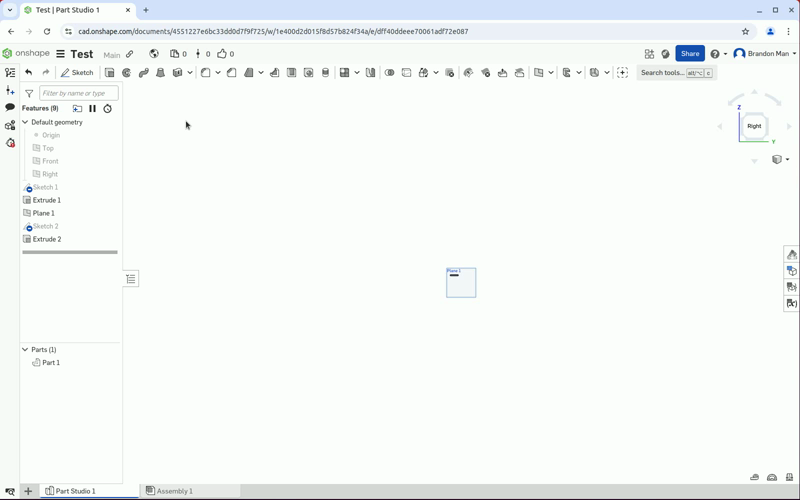
key(shift+h)
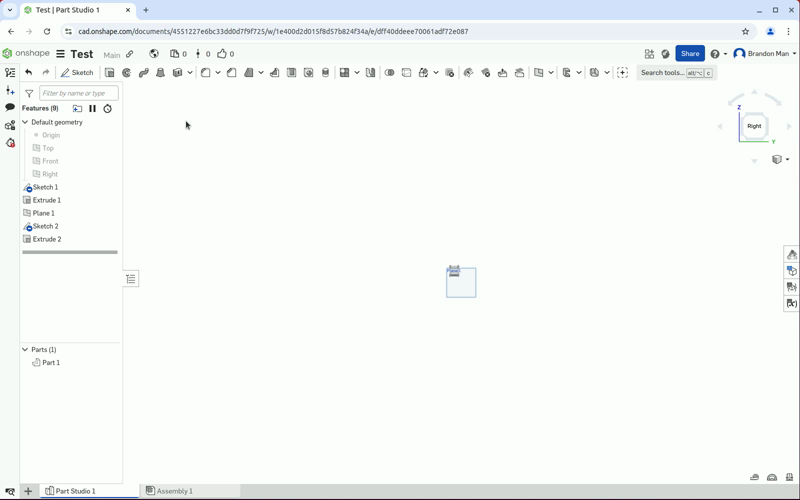
key(shift+h)
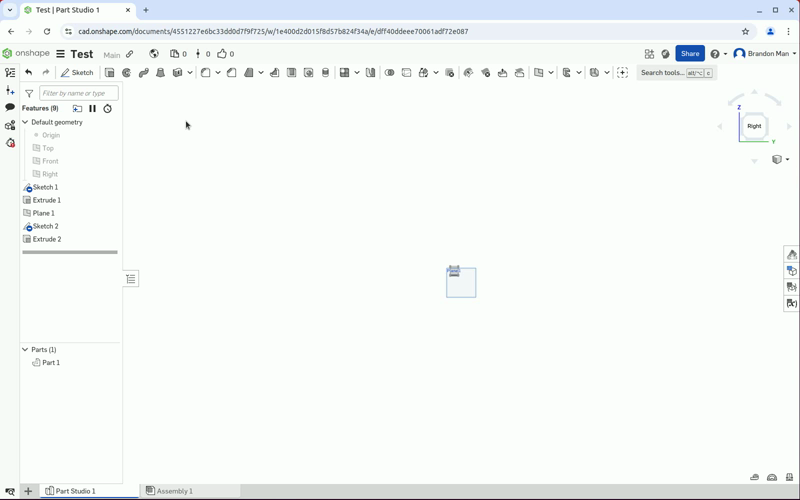
key(shift+7)
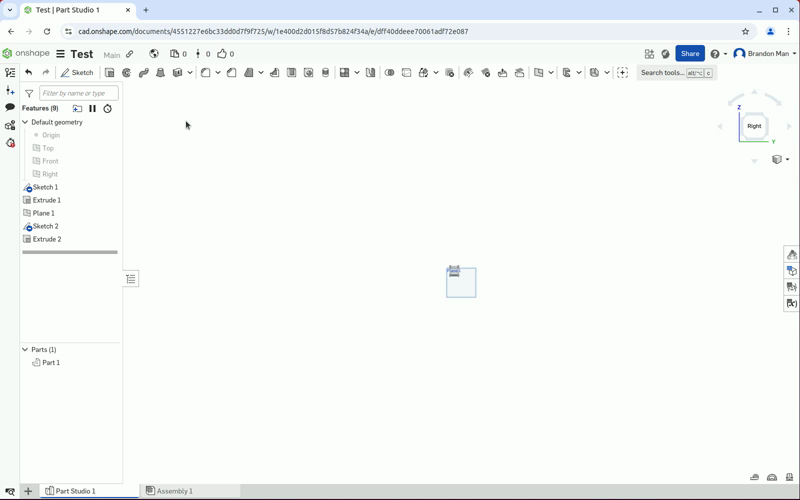
key(right, 2)
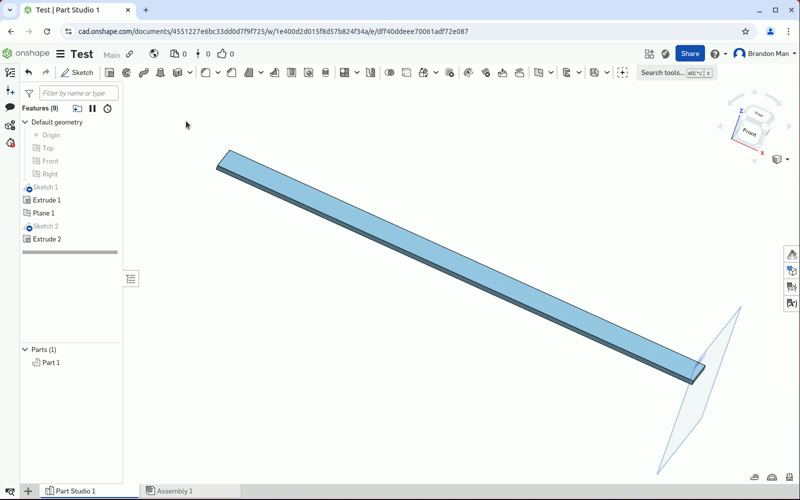
key(down, 2)
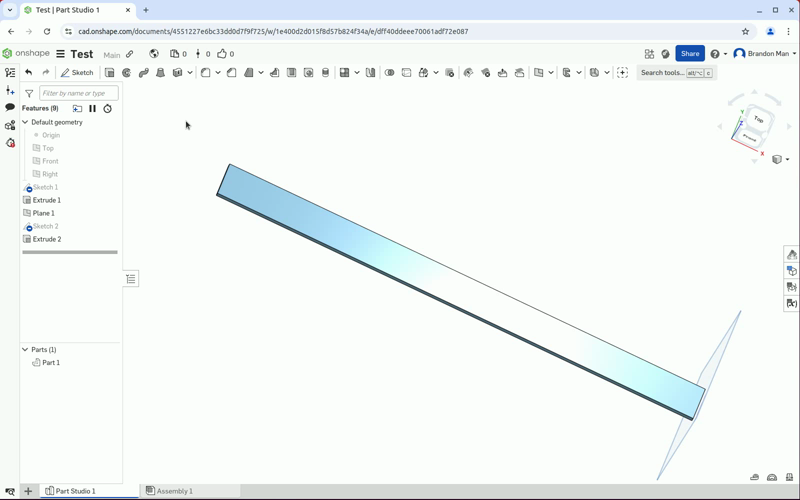
key(up, 2)
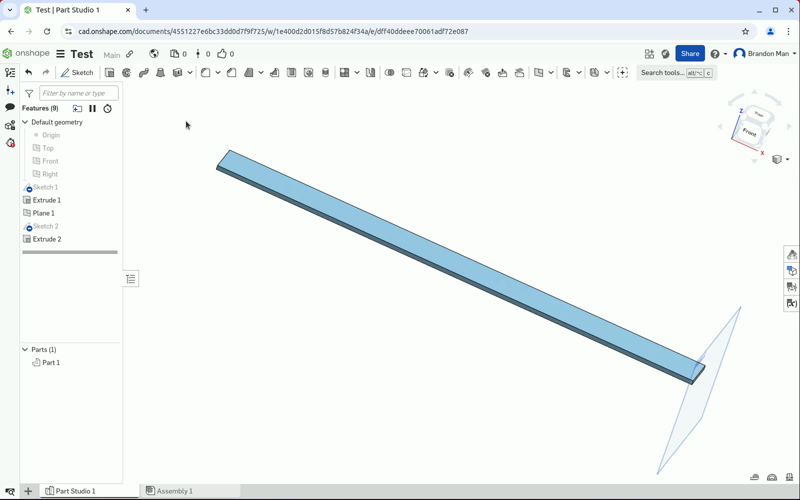
key(left, 2)
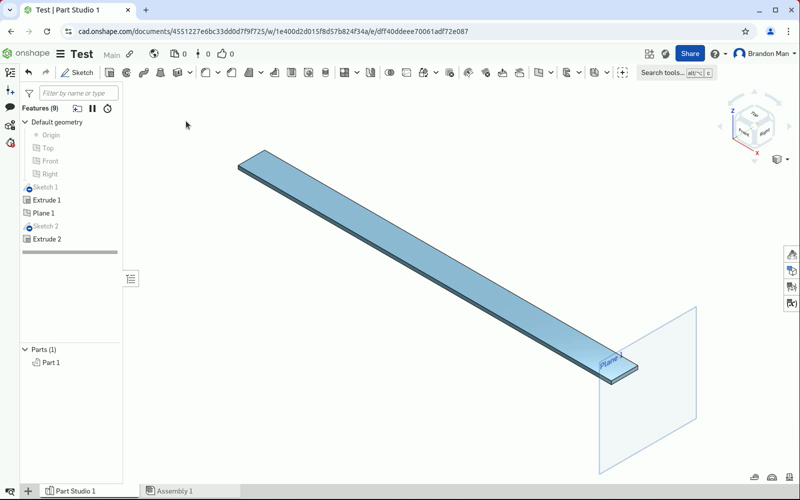
mouse_move(73, 189)
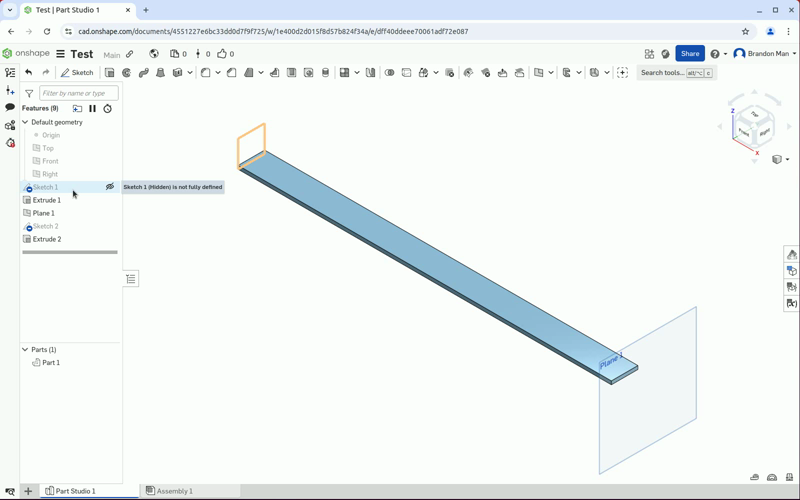
click(73, 189)